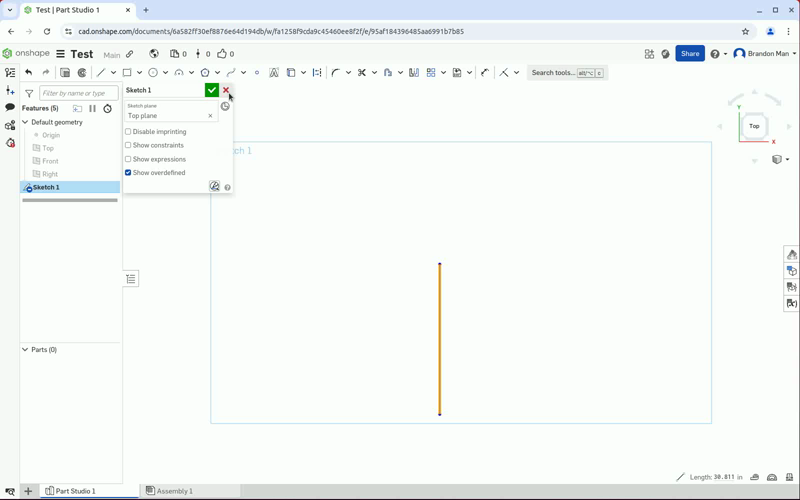
key(shift+h)
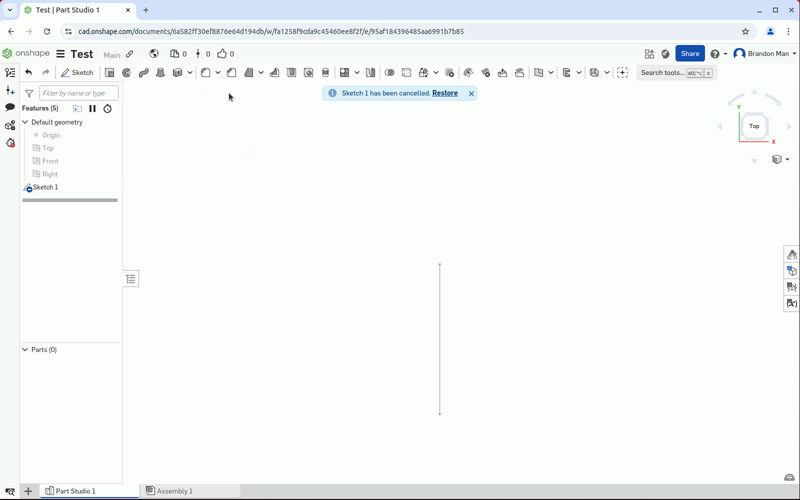
key(shift+s)
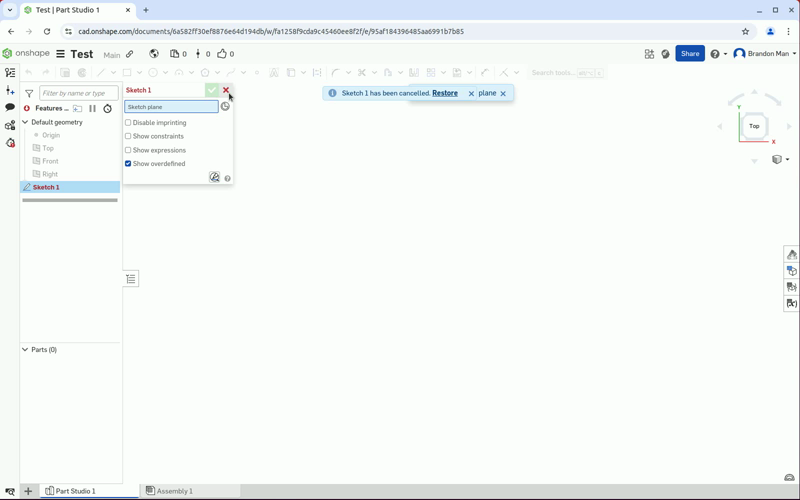
mouse_move(73, 150)
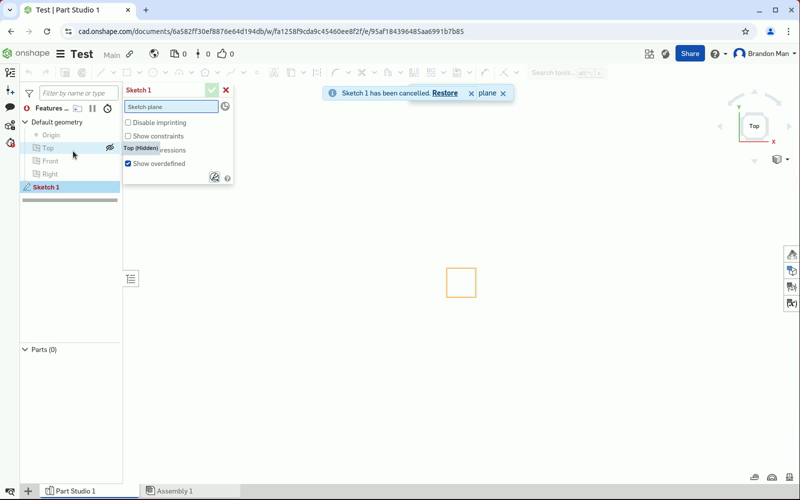
click(73, 150)
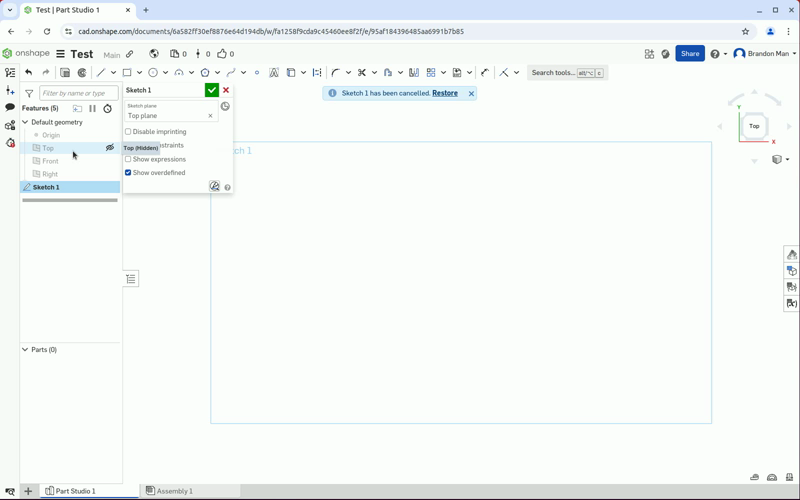
mouse_move(73, 352)
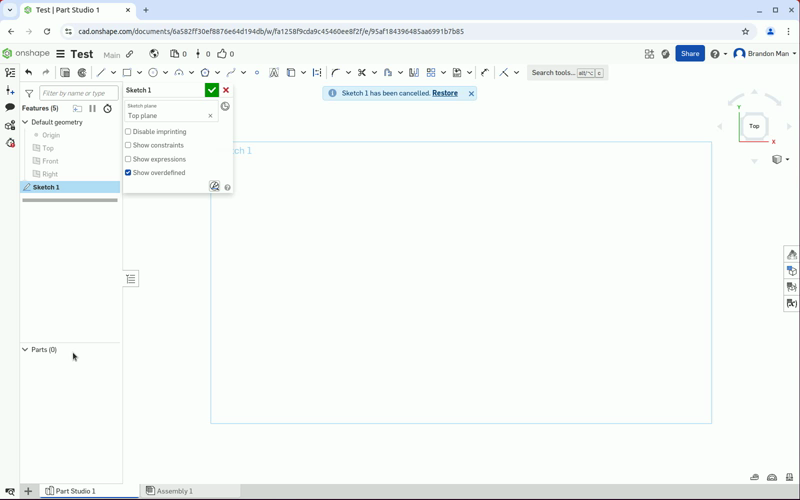
key(y)
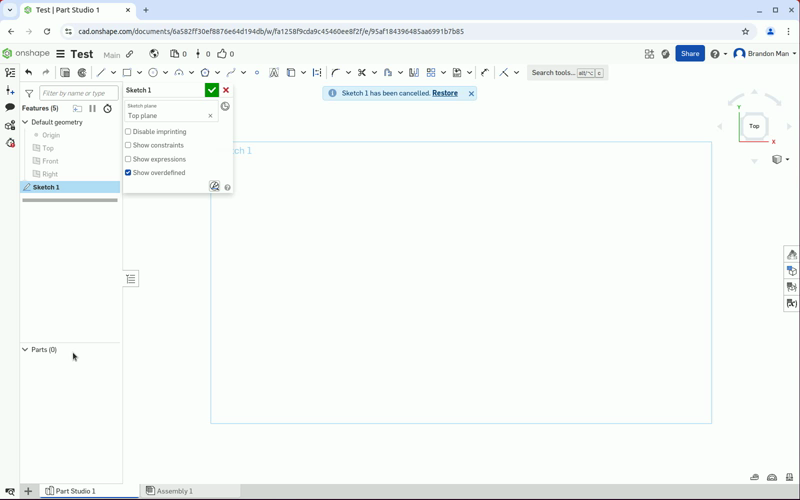
key(l)
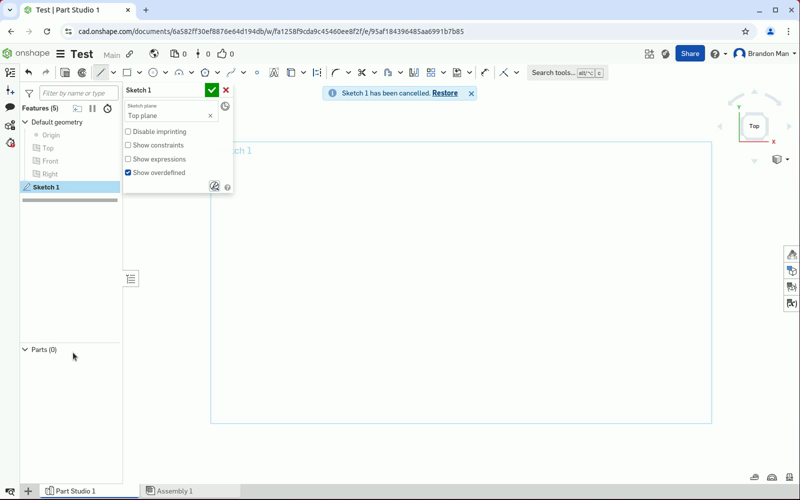
key_down(shift)
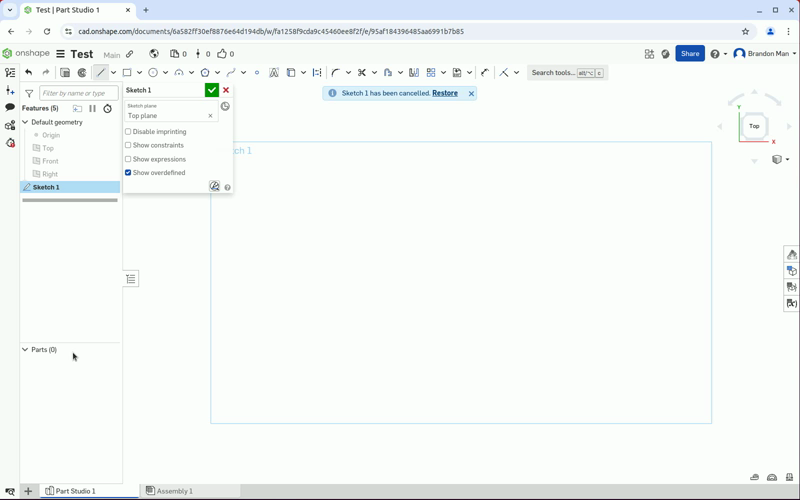
mouse_move(460, 282)
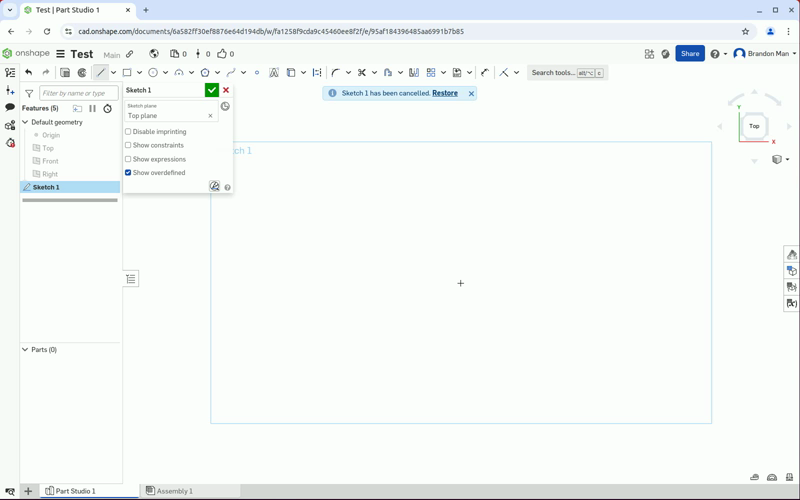
click(460, 282)
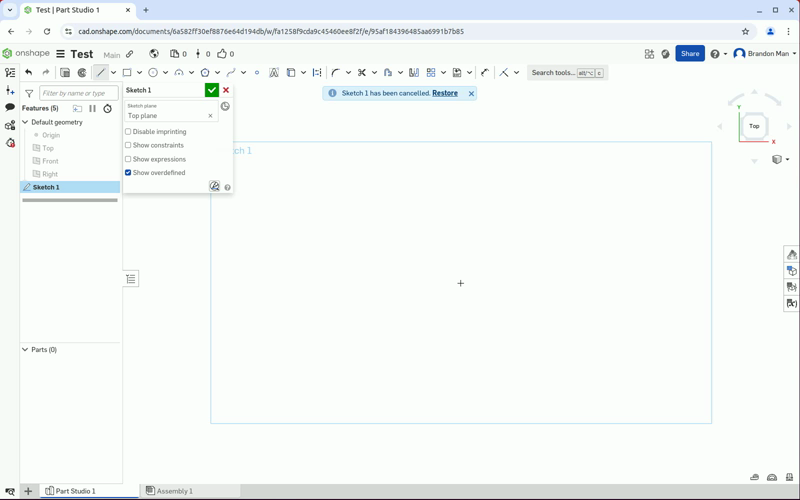
key_up(shift)
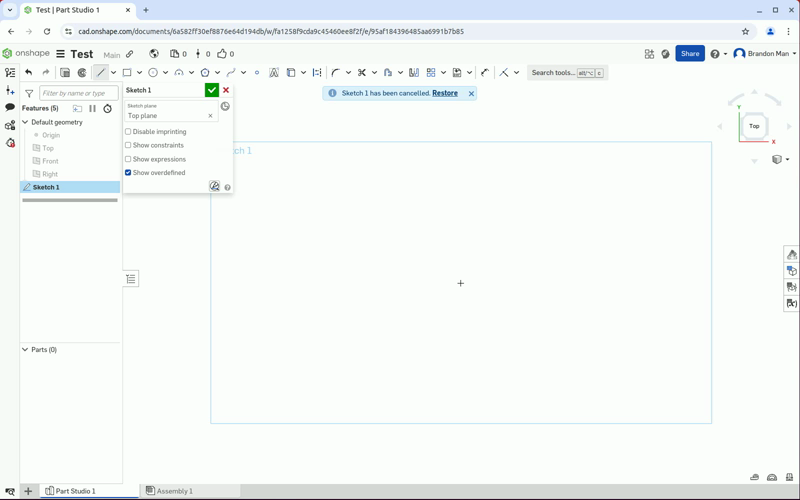
key_down(shift)
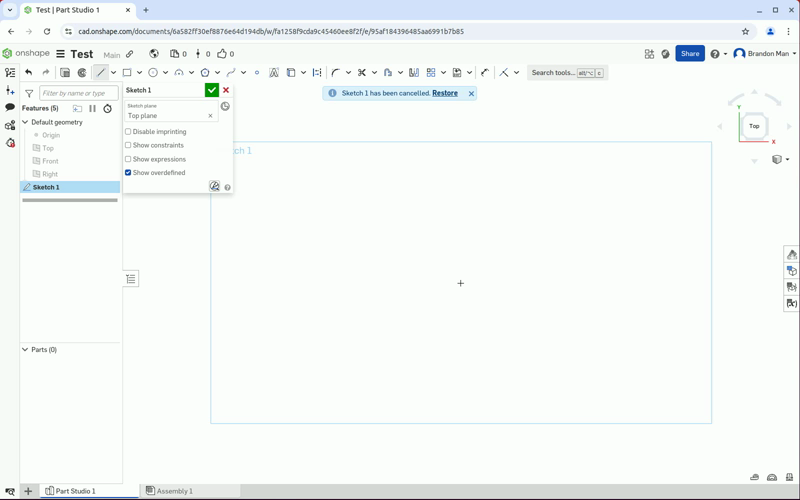
mouse_move(561, 282)
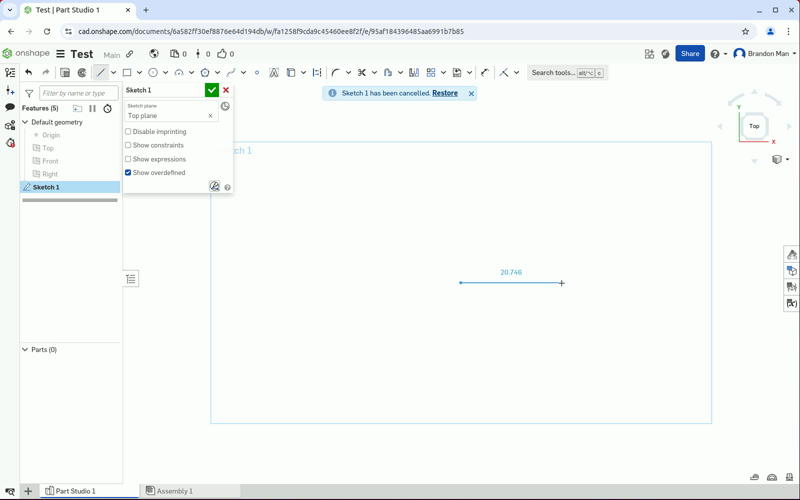
click(561, 282)
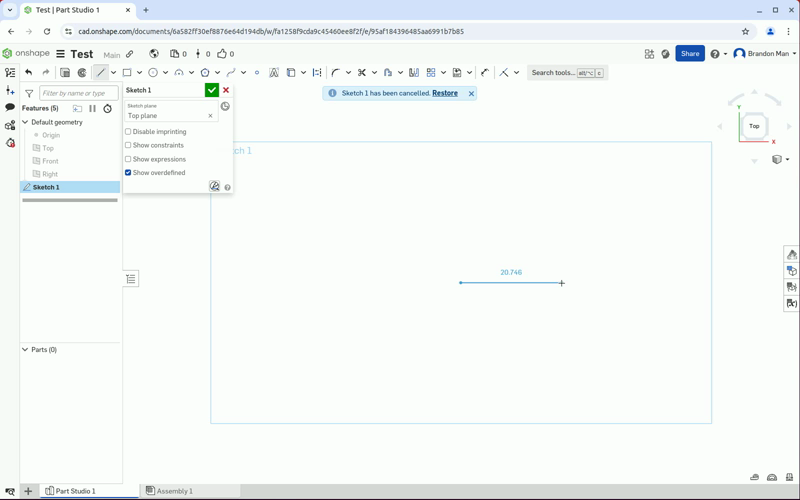
key_up(shift)
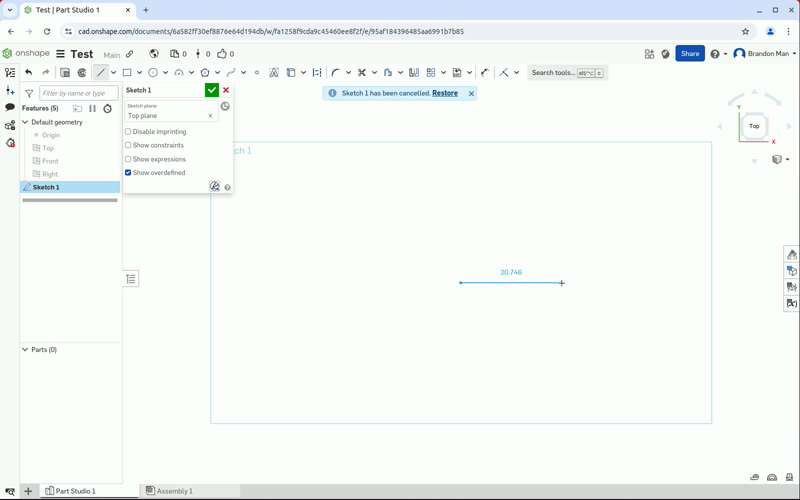
key_down(shift)
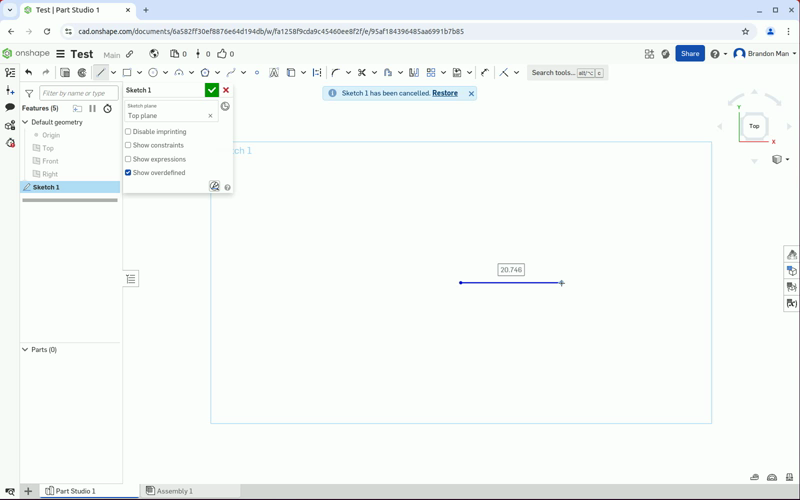
mouse_move(561, 216)
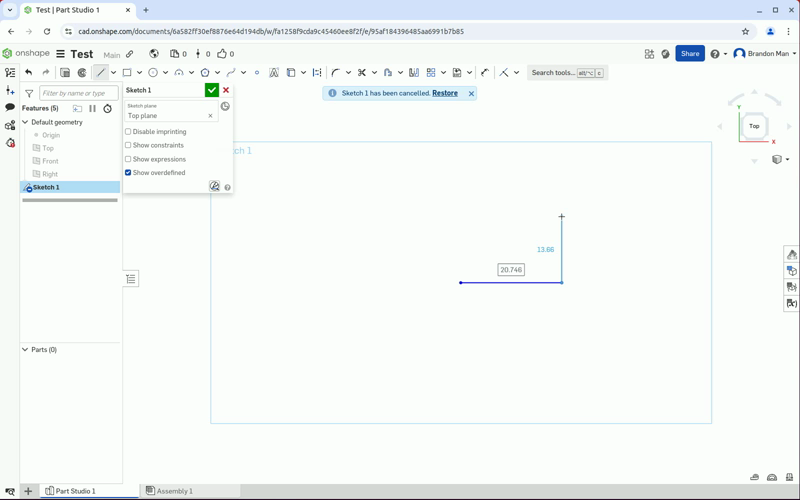
click(561, 216)
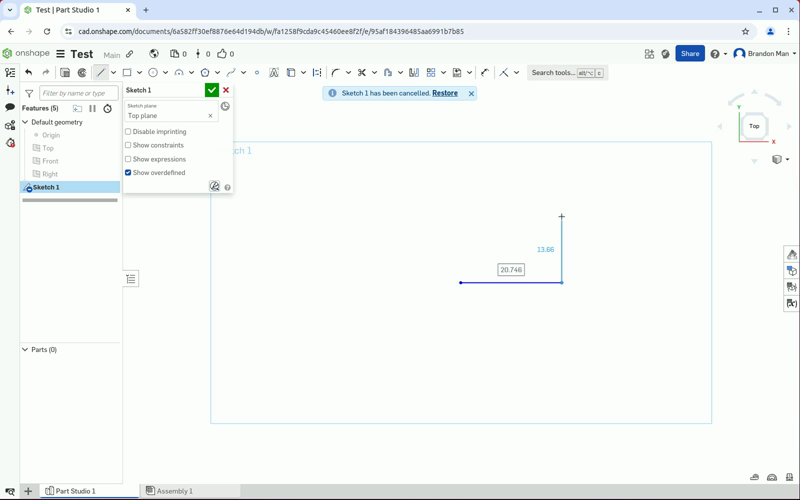
key_up(shift)
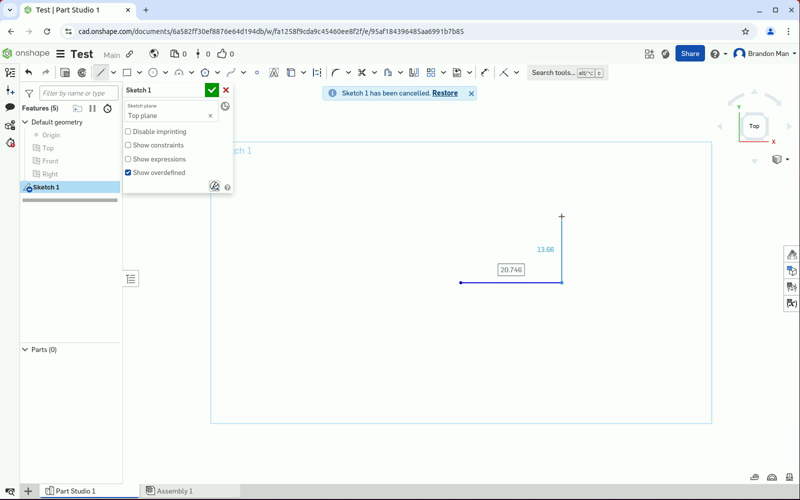
key_down(shift)
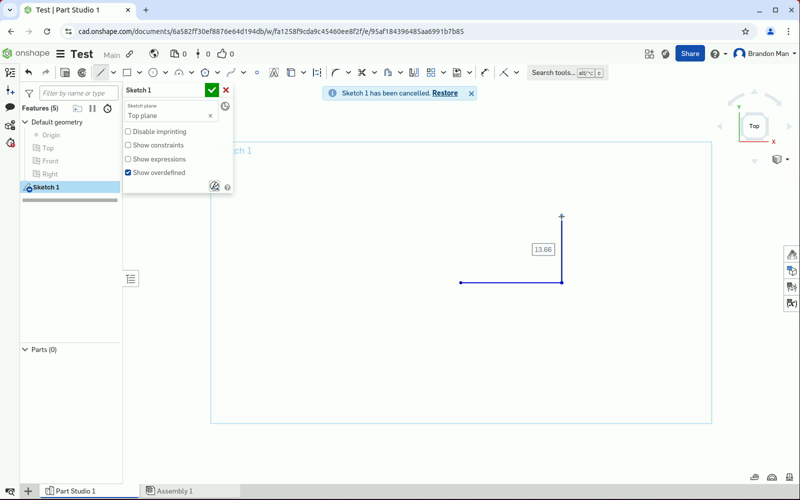
mouse_move(460, 216)
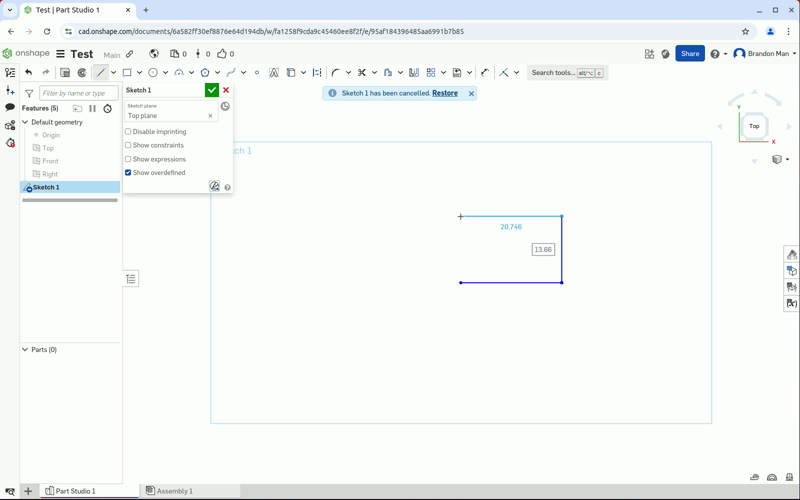
click(460, 216)
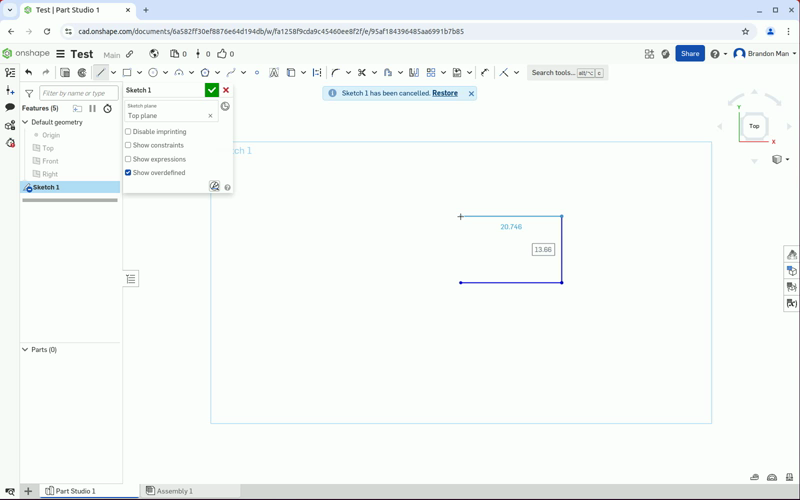
key_up(shift)
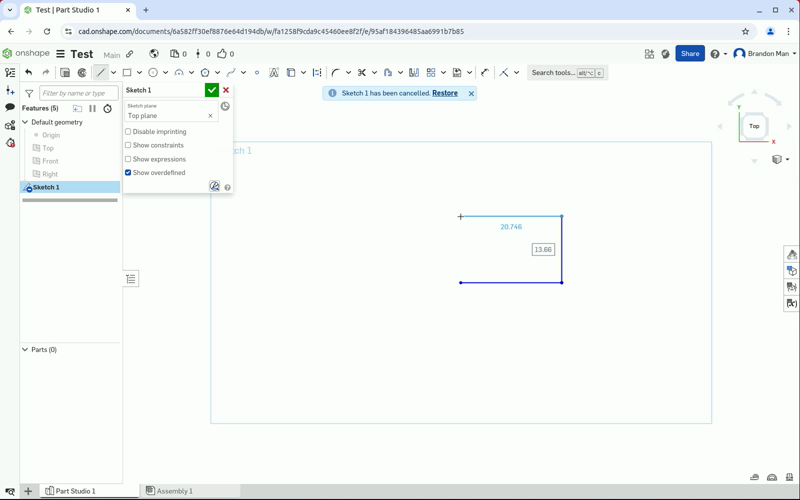
key_down(shift)
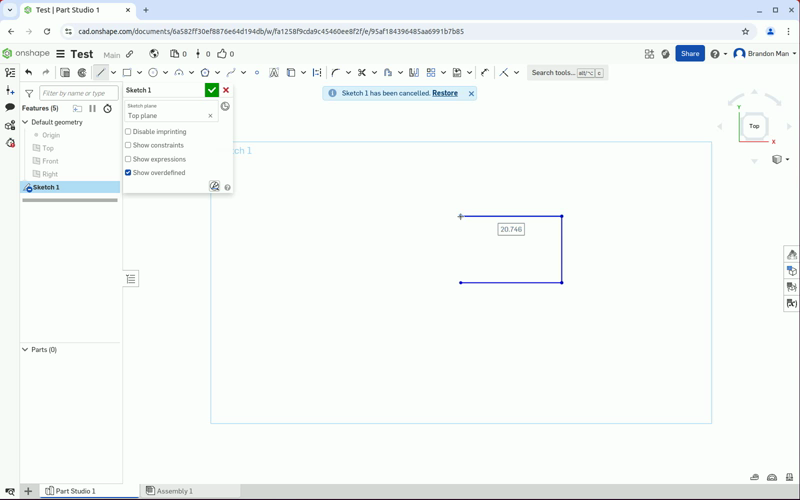
mouse_move(460, 282)
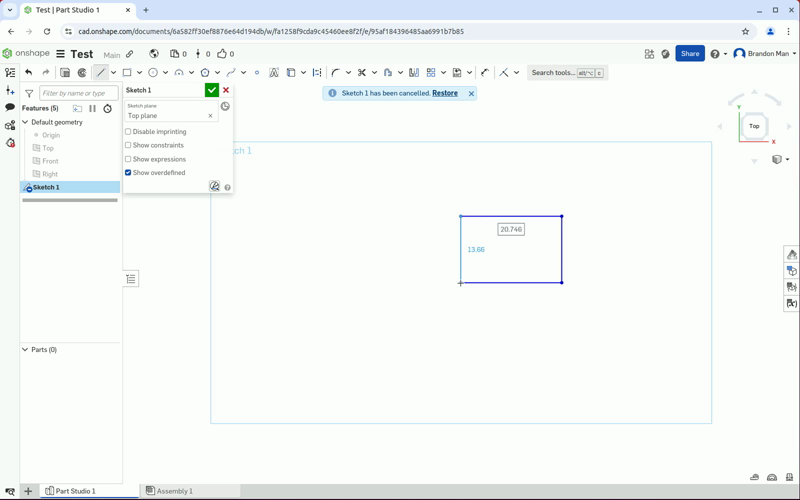
key_up(shift)
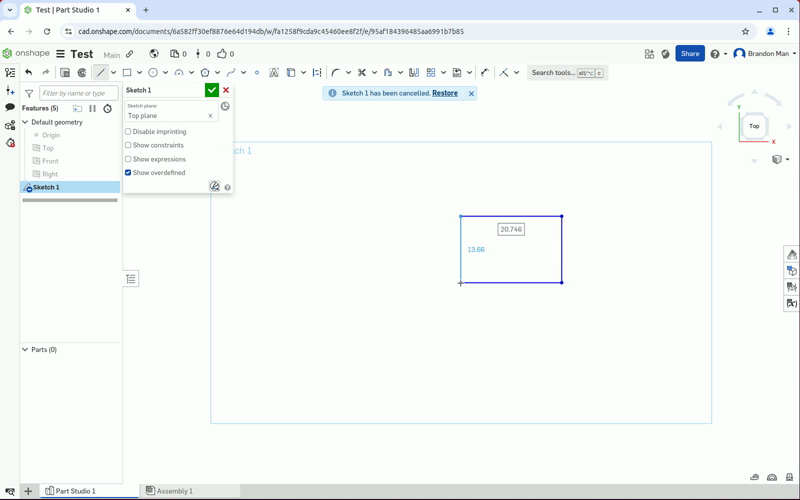
click(460, 282)
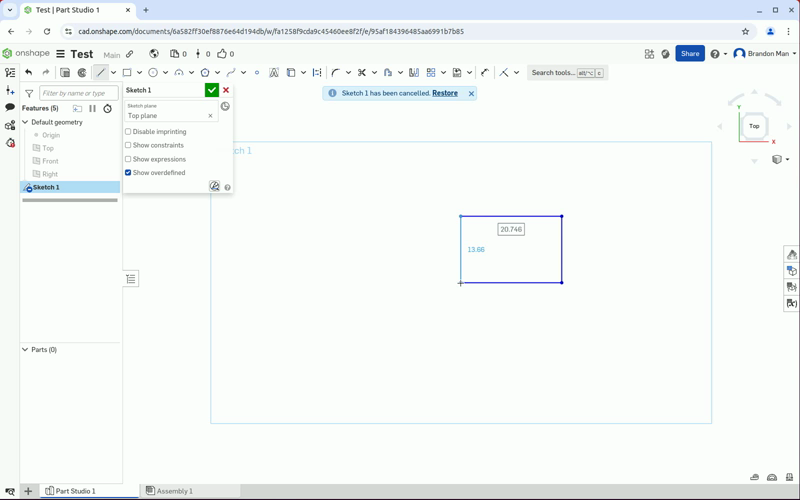
key(esc)
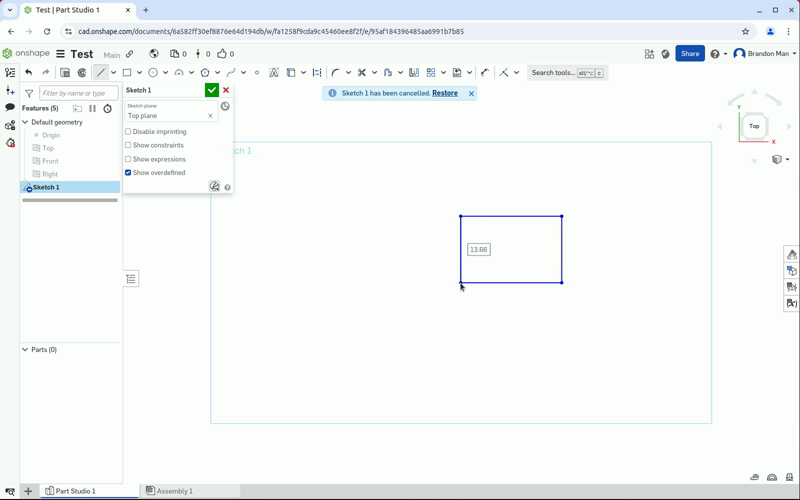
mouse_move(487, 276)
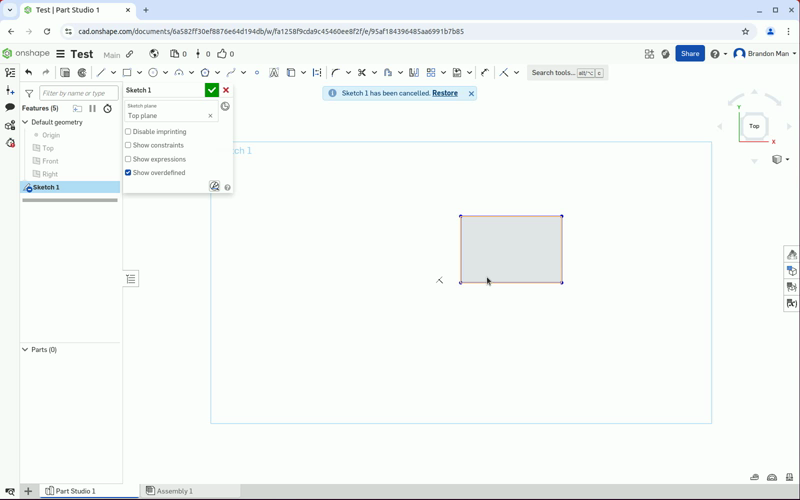
click(487, 276)
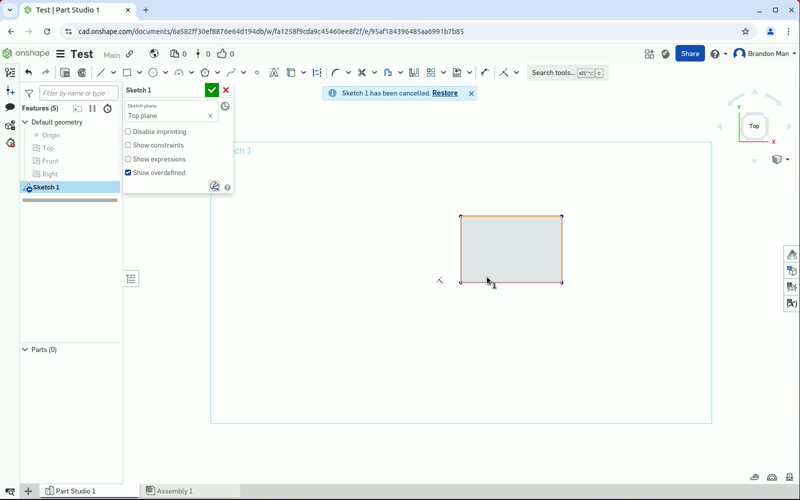
mouse_move(73, 352)
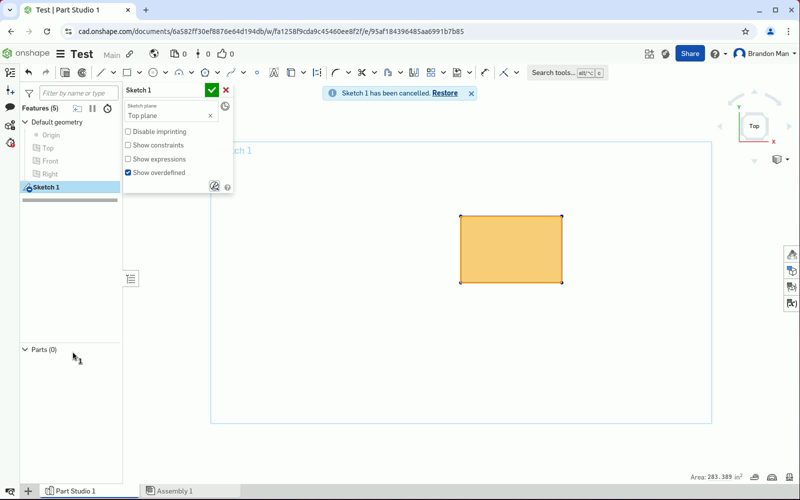
key(shift+y)
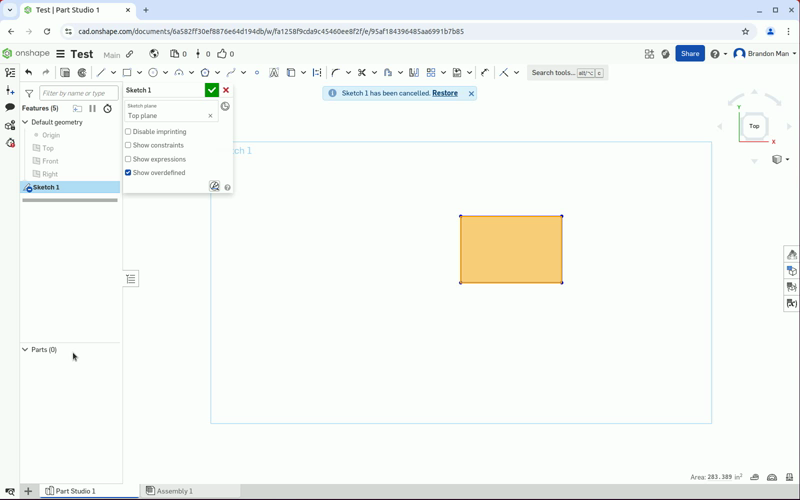
key(shift+e)
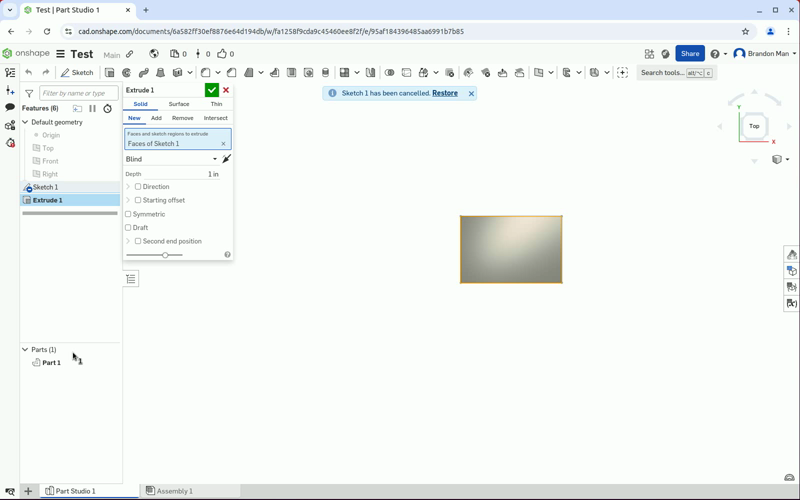
mouse_move(143, 106)
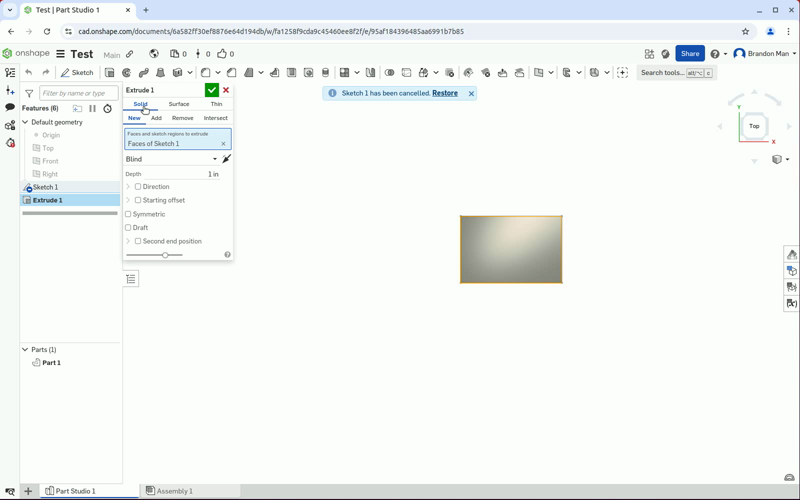
click(143, 106)
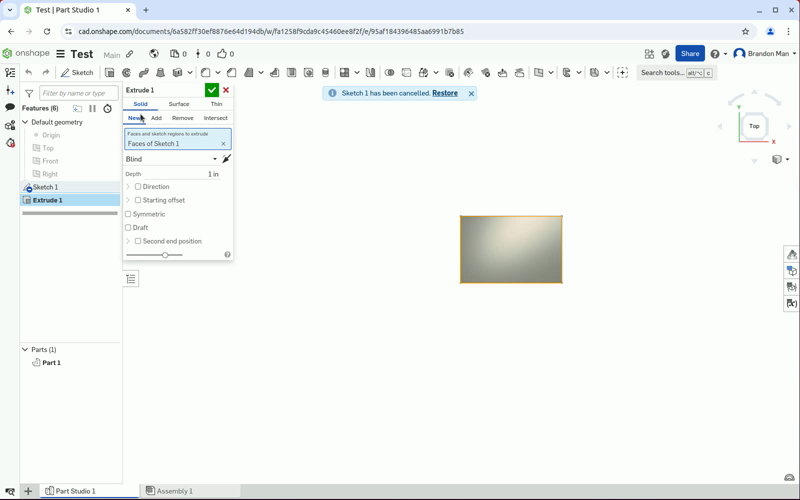
mouse_move(137, 120)
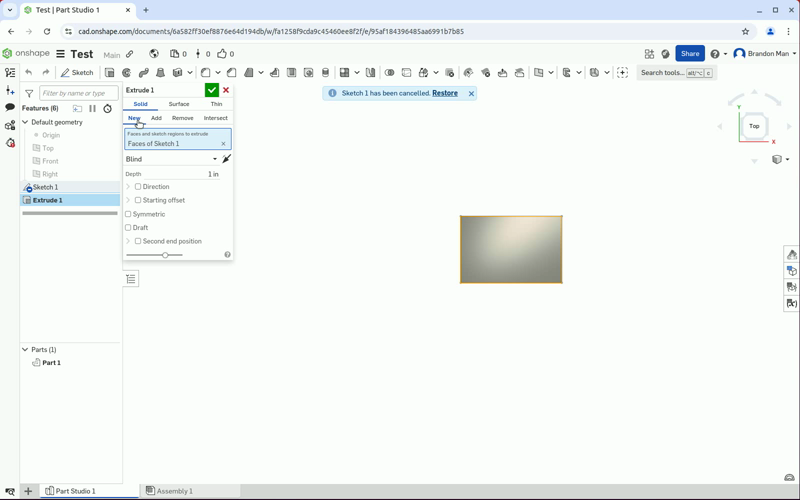
click(137, 120)
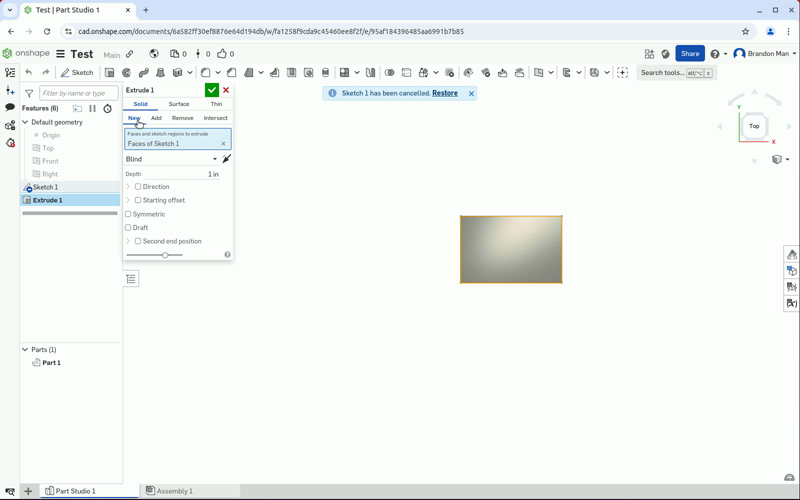
key(tab, 4)
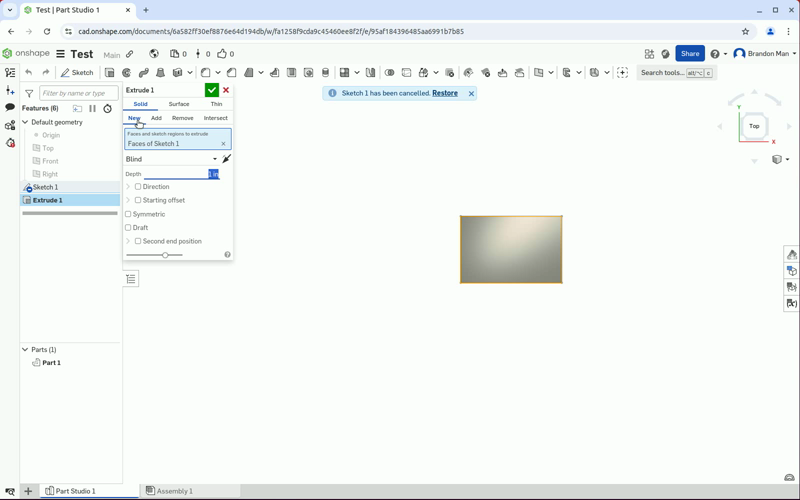
text(0.963)
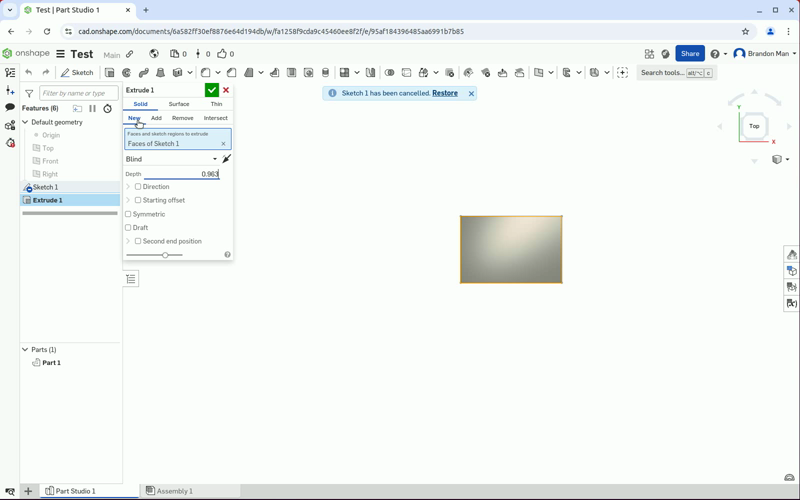
key(enter)
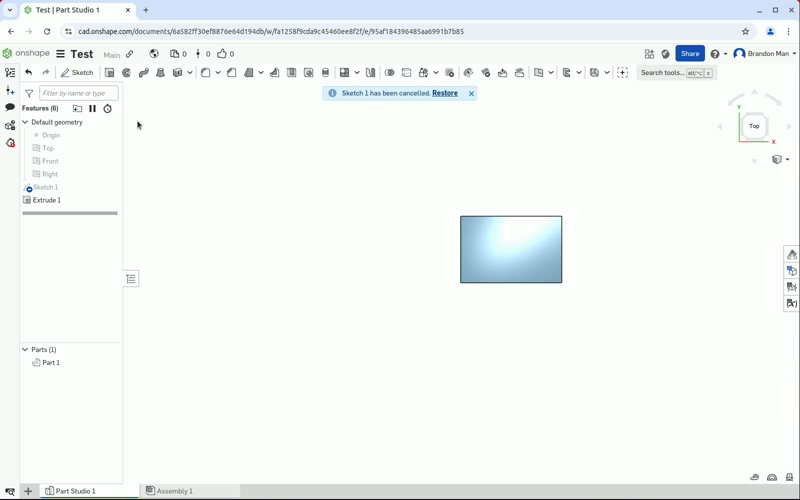
key(shift+h)
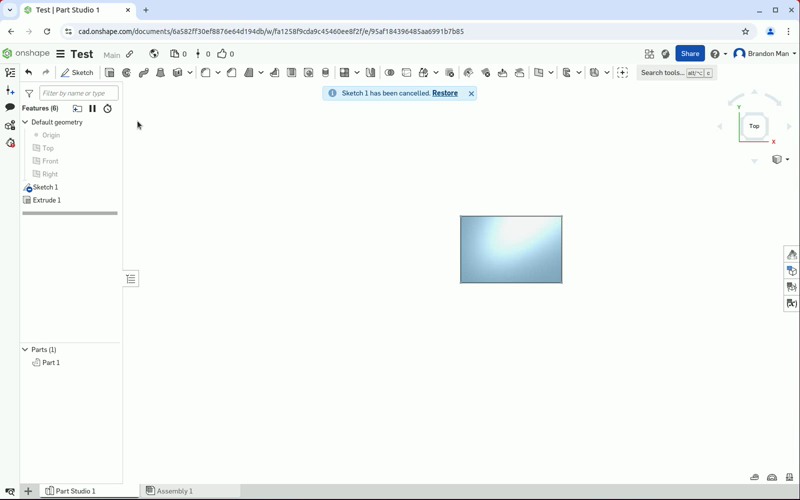
key(shift+h)
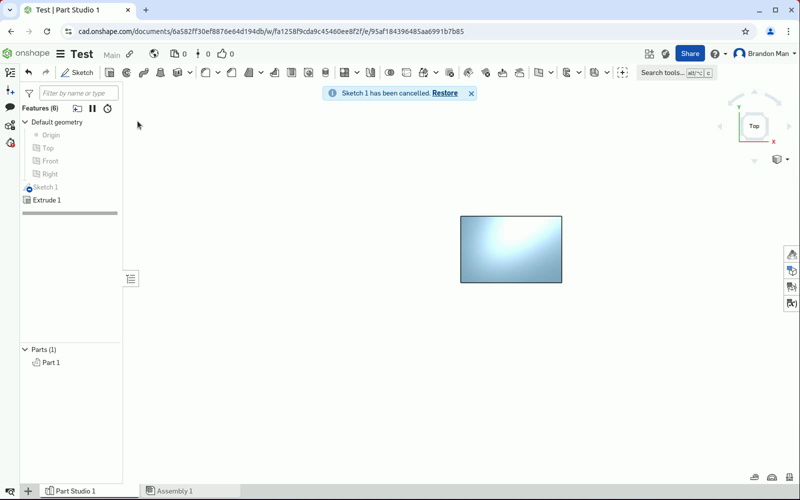
mouse_move(73, 189)
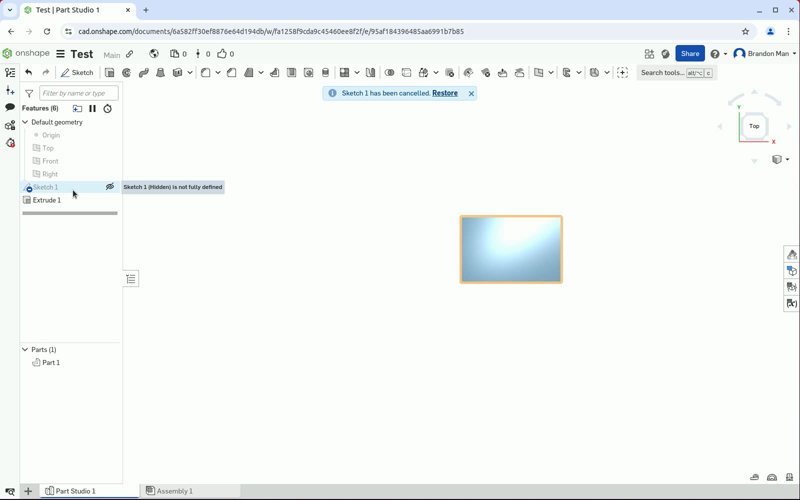
click(73, 189)
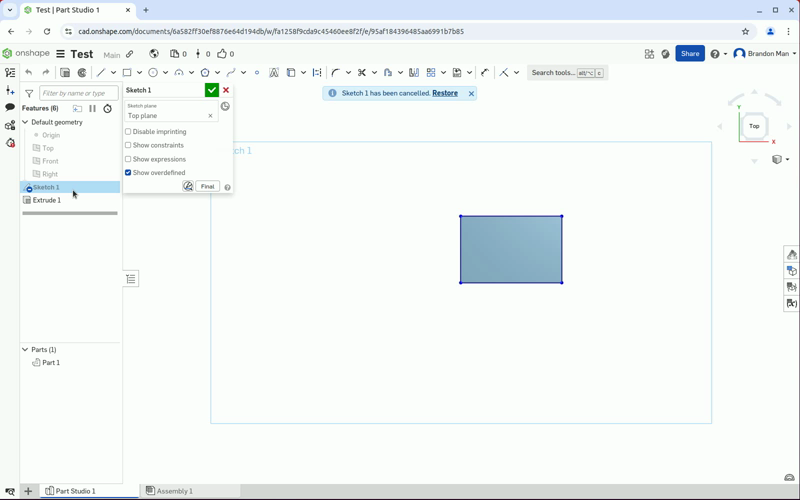
mouse_move(229, 92)
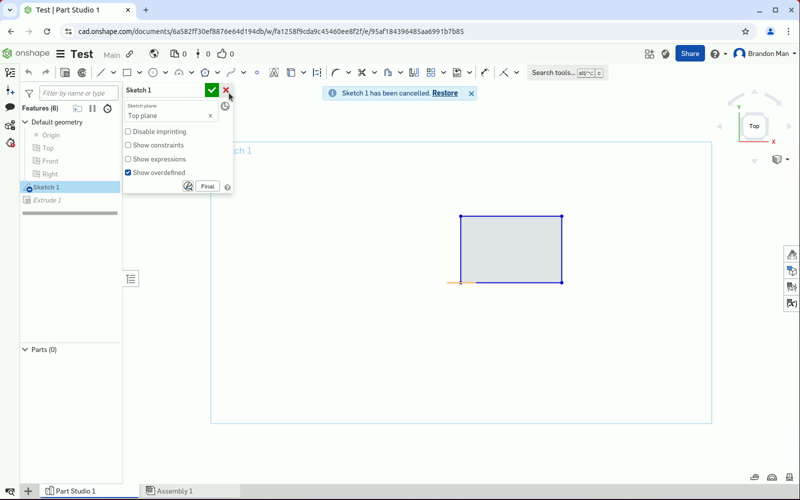
click(229, 92)
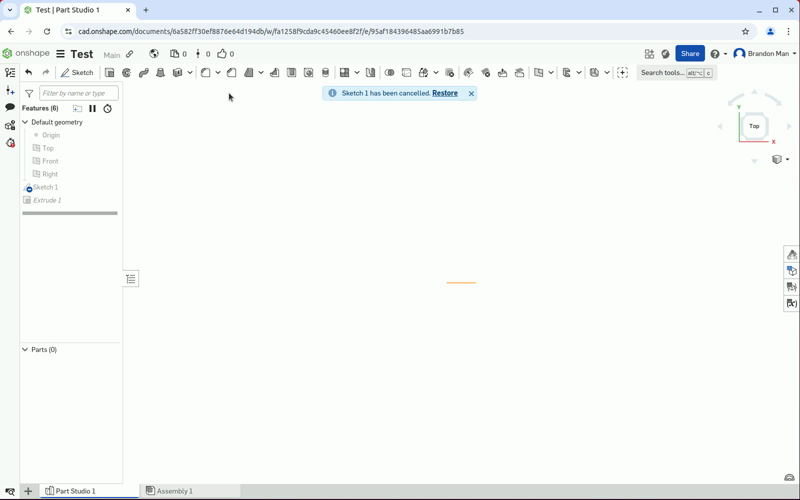
mouse_move(73, 352)
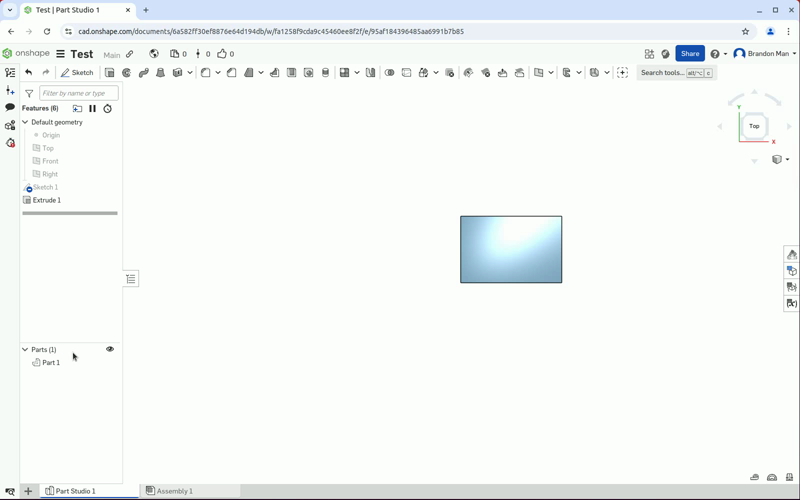
key(y)
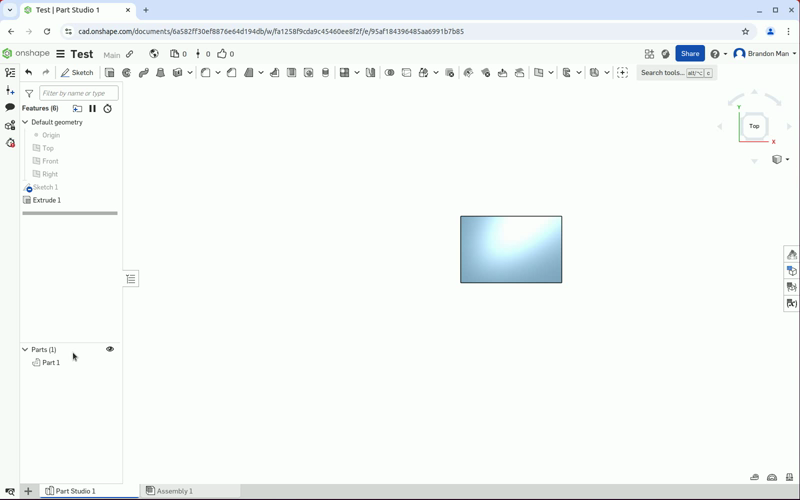
key(shift+p)
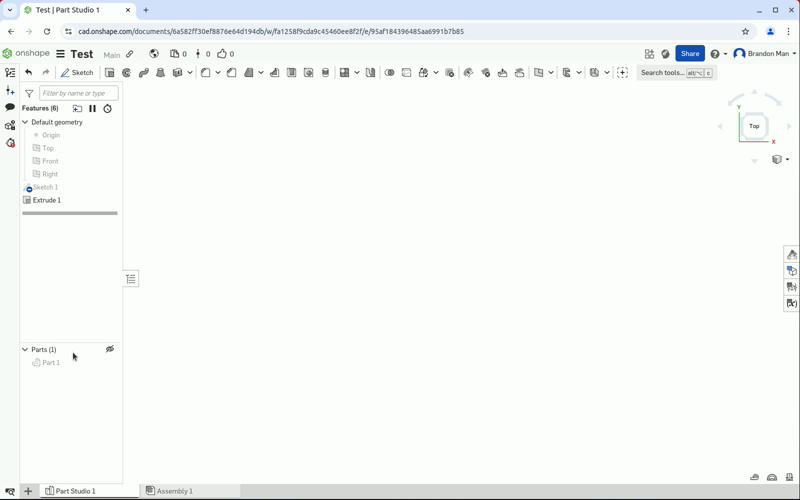
key(space)
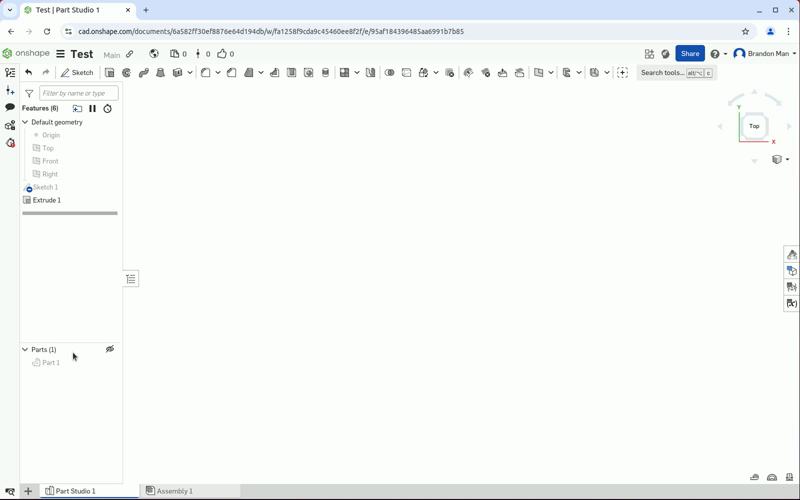
key_down(shift)
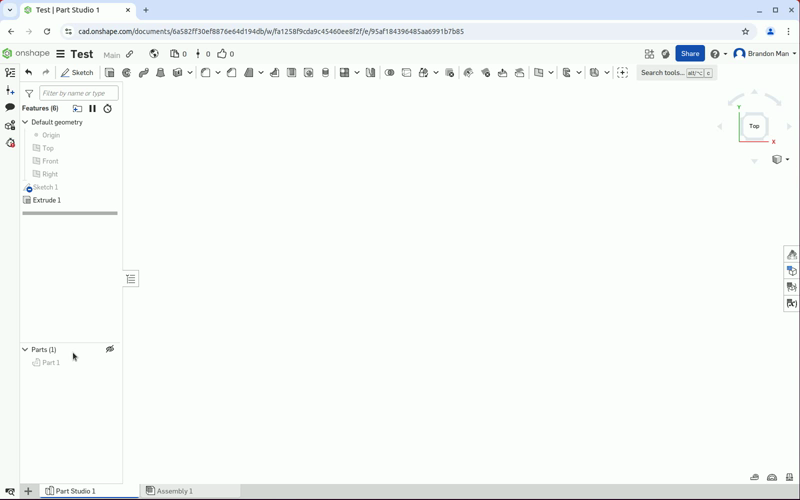
key(up)
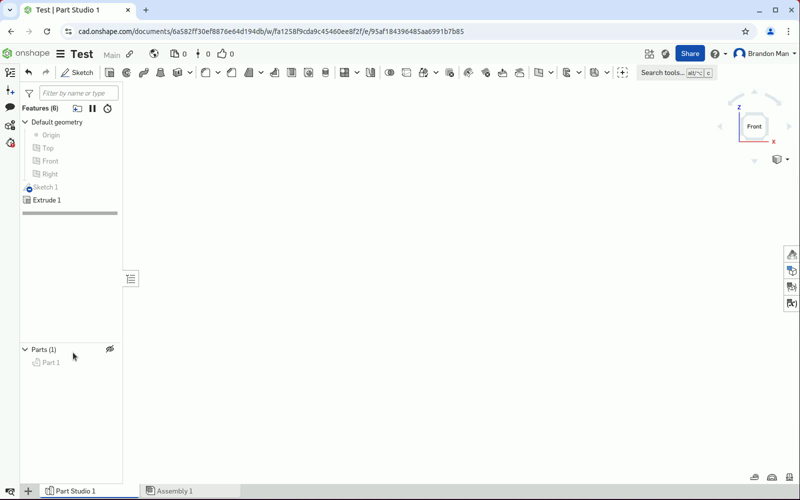
key_up(shift)
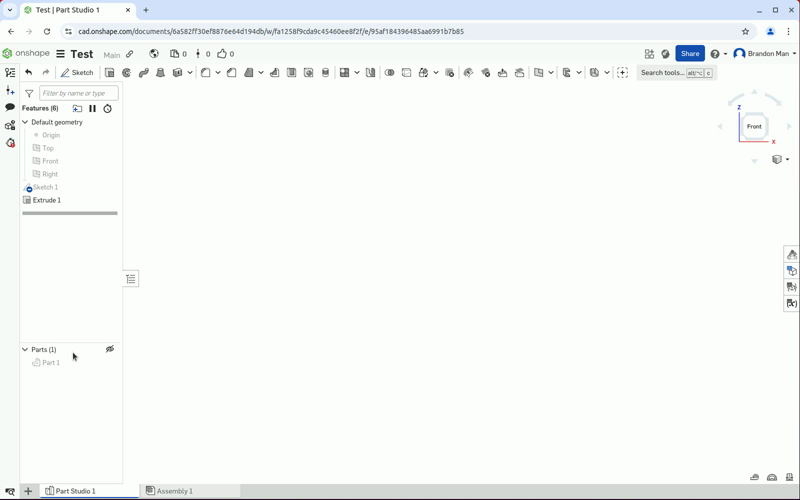
mouse_move(73, 352)
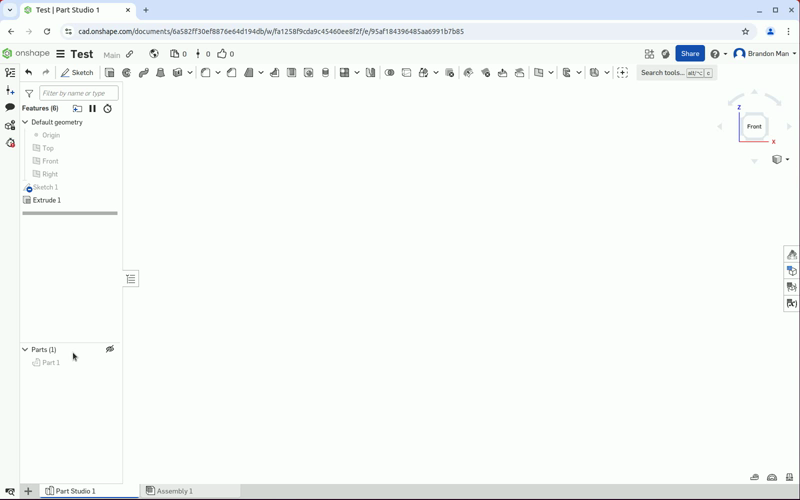
key(shift+y)
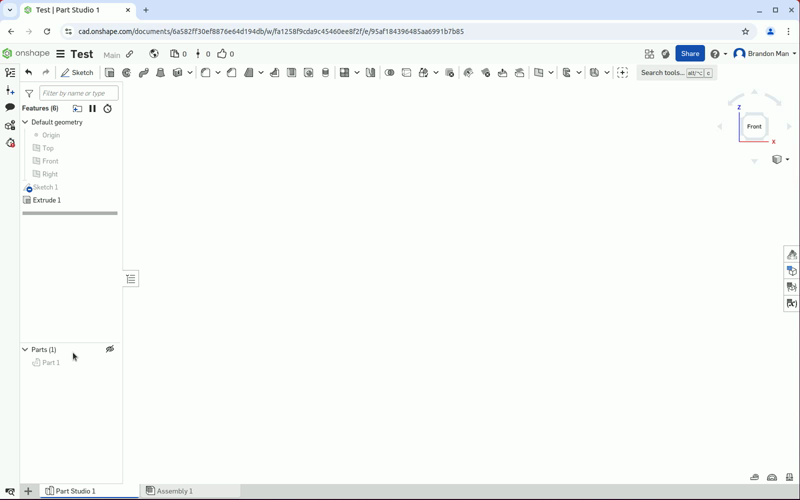
key(shift+s)
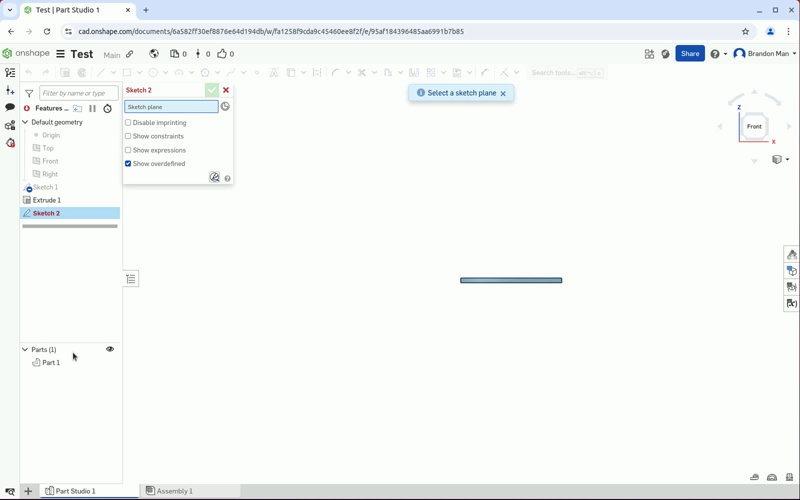
mouse_move(73, 163)
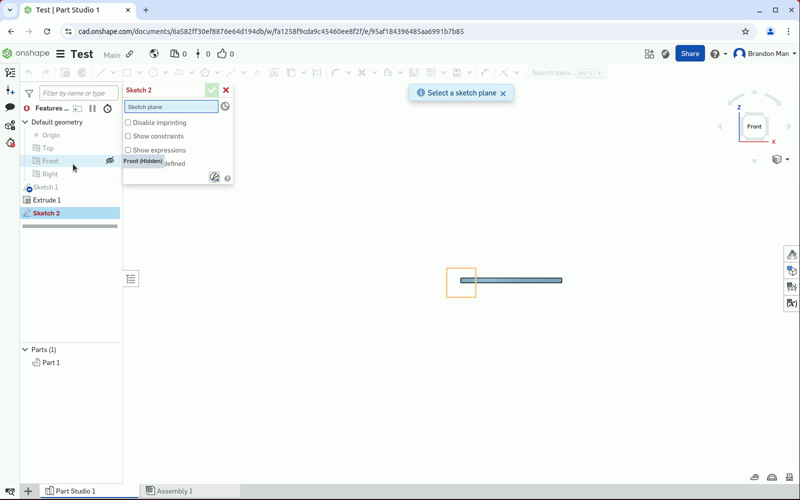
click(73, 163)
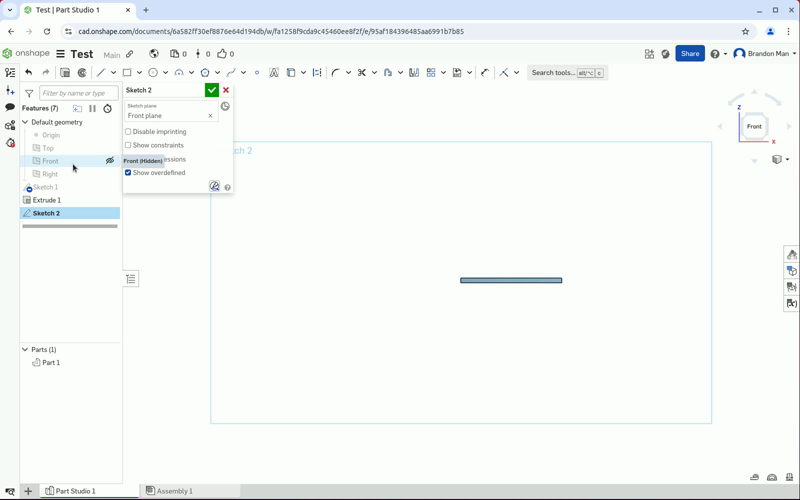
mouse_move(73, 352)
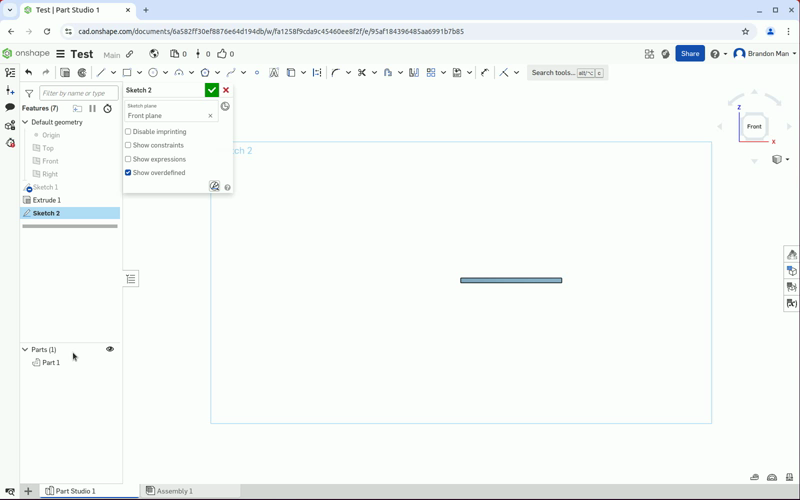
key(y)
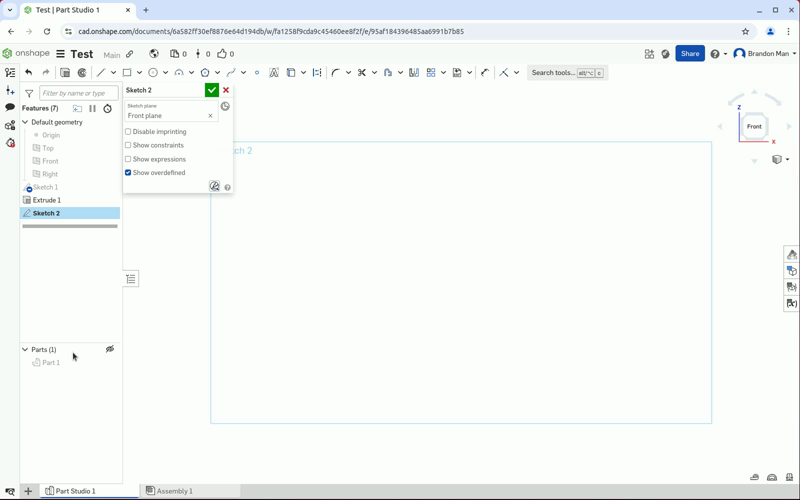
key(l)
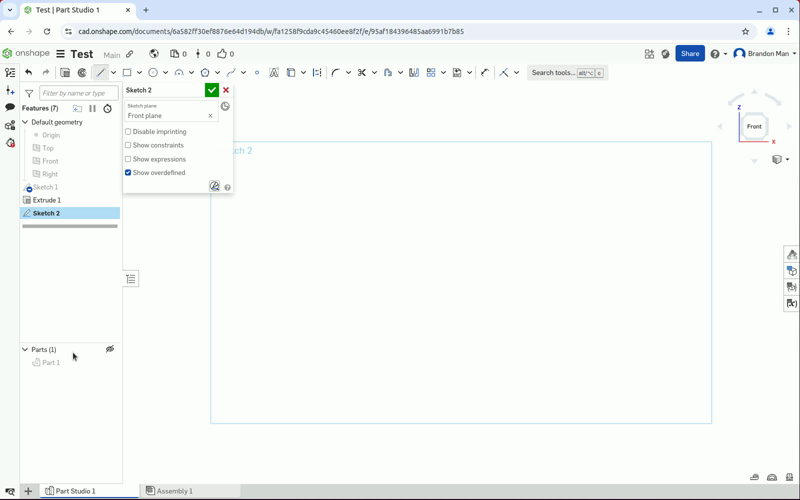
key_down(shift)
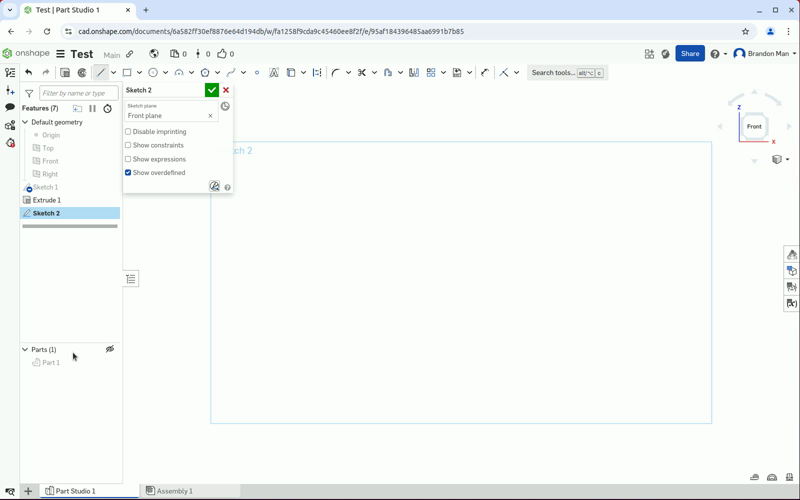
mouse_move(460, 282)
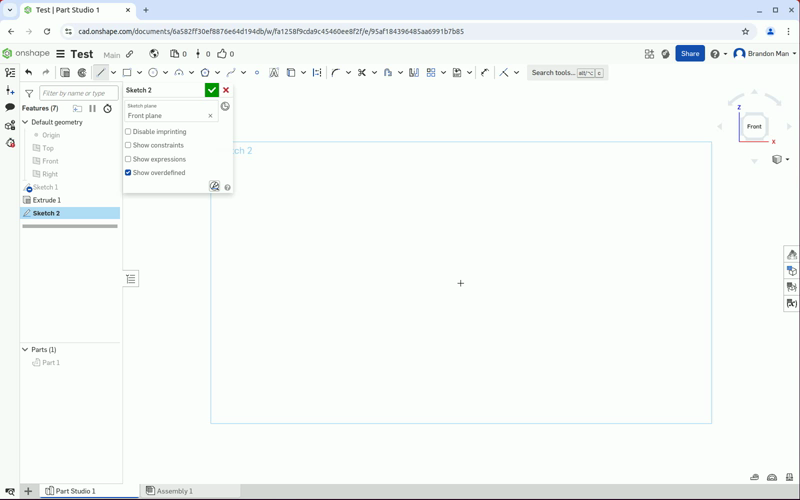
click(460, 282)
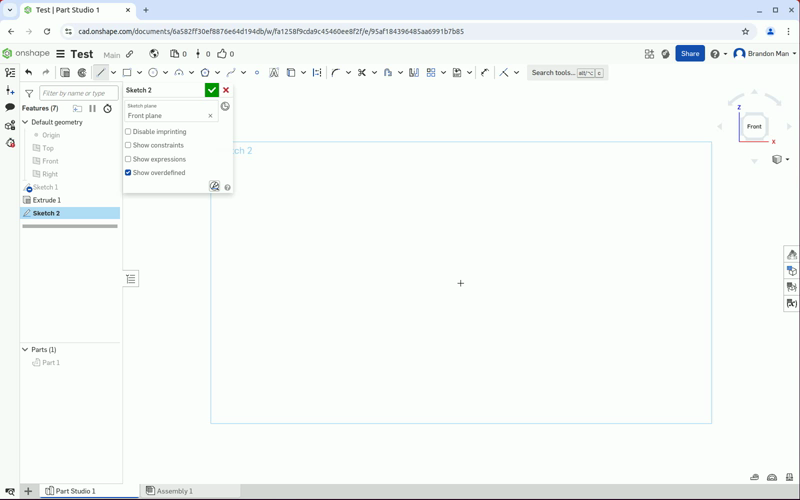
key_up(shift)
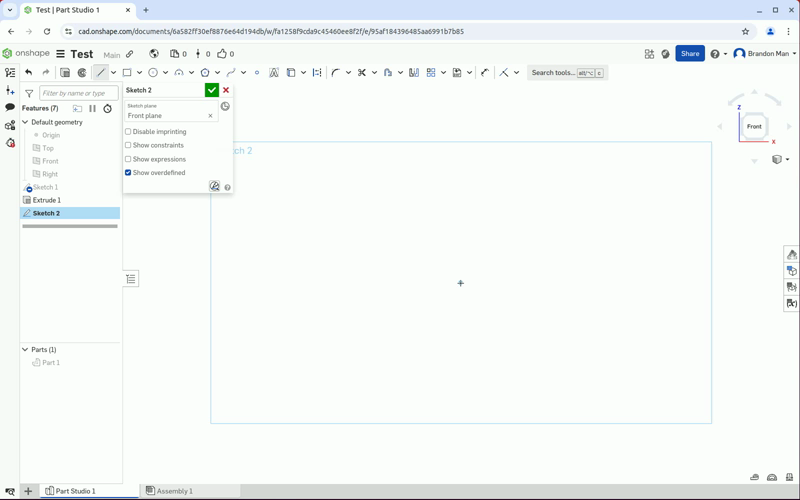
key_down(shift)
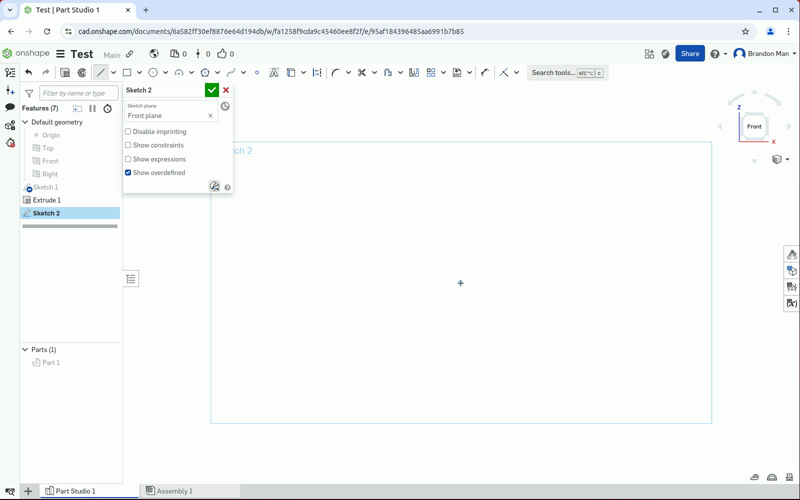
mouse_move(490, 282)
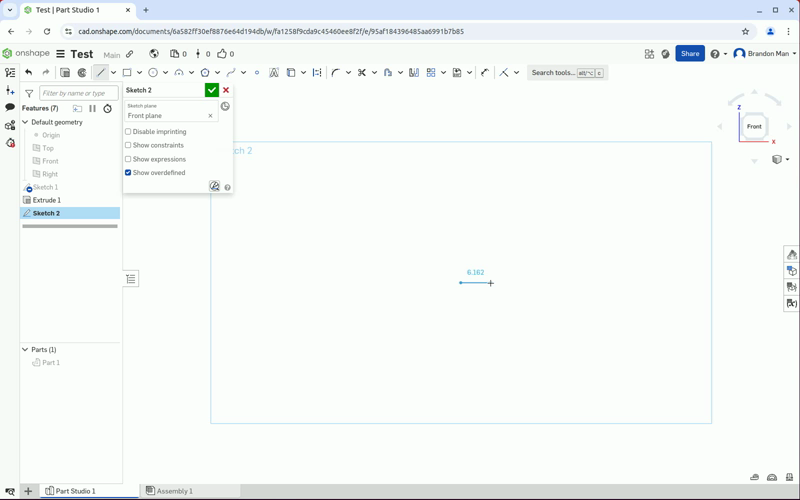
mouse_move(472, 282)
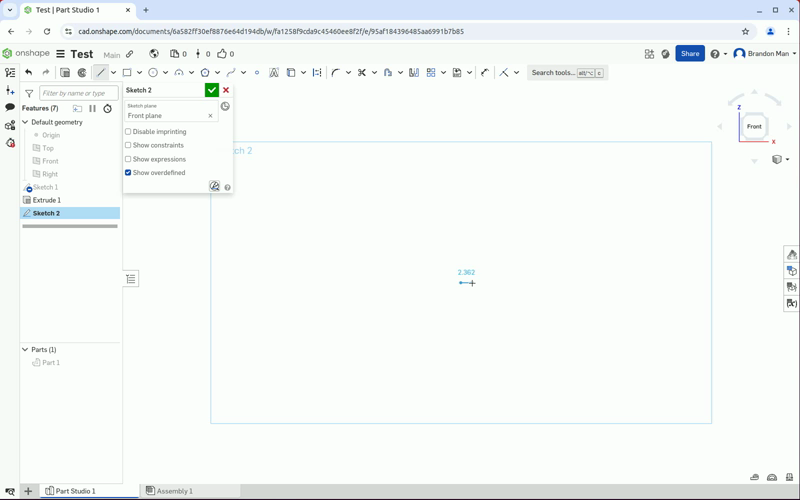
click(472, 282)
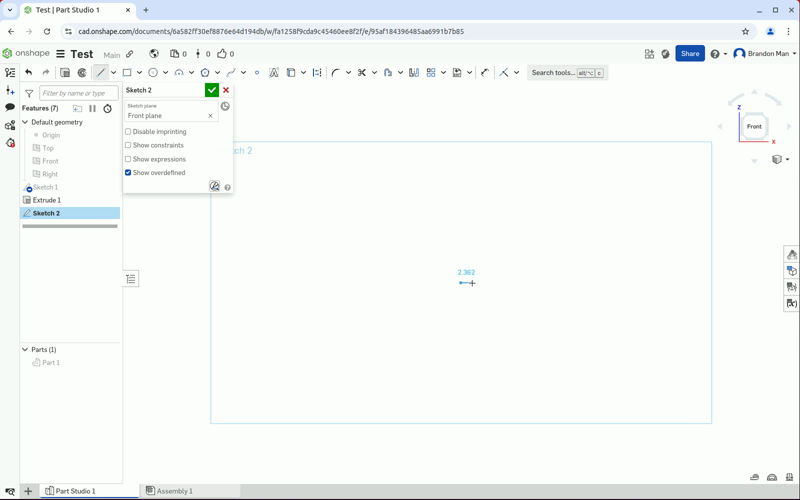
key_up(shift)
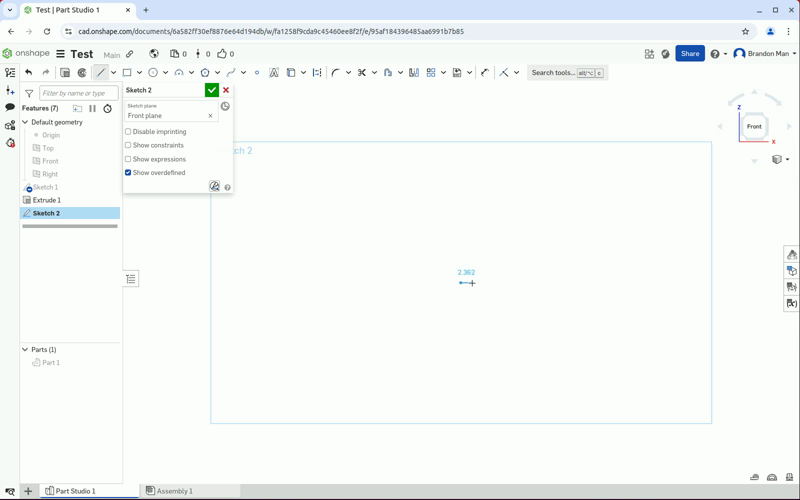
key_down(shift)
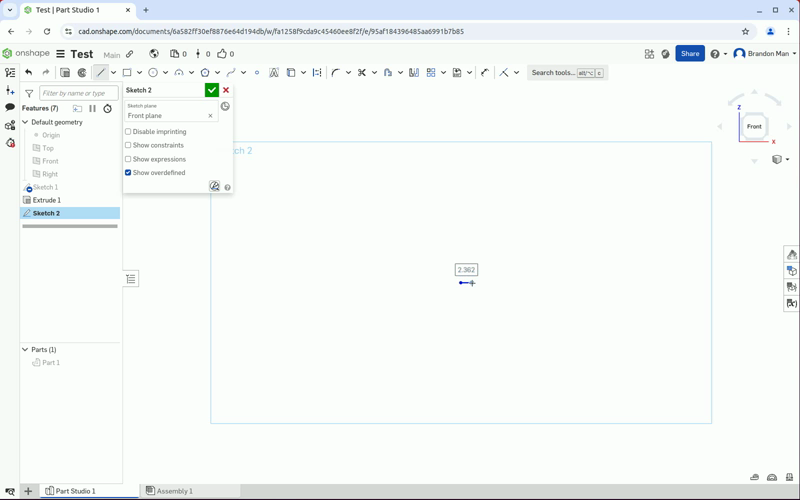
mouse_move(472, 170)
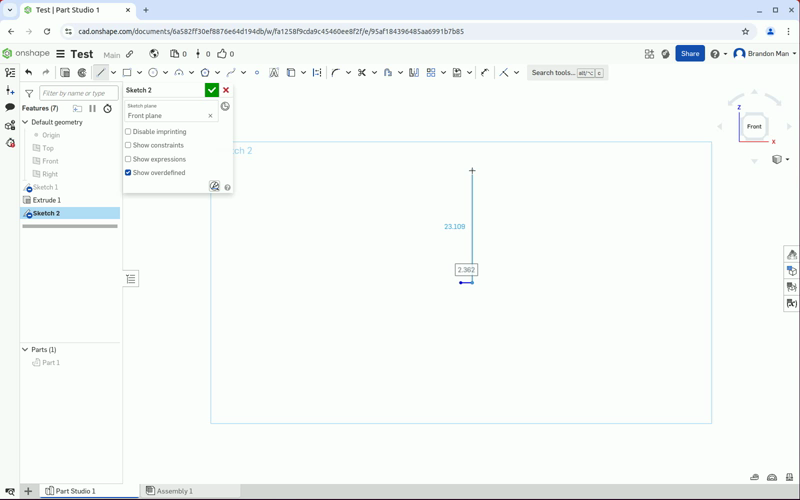
click(472, 170)
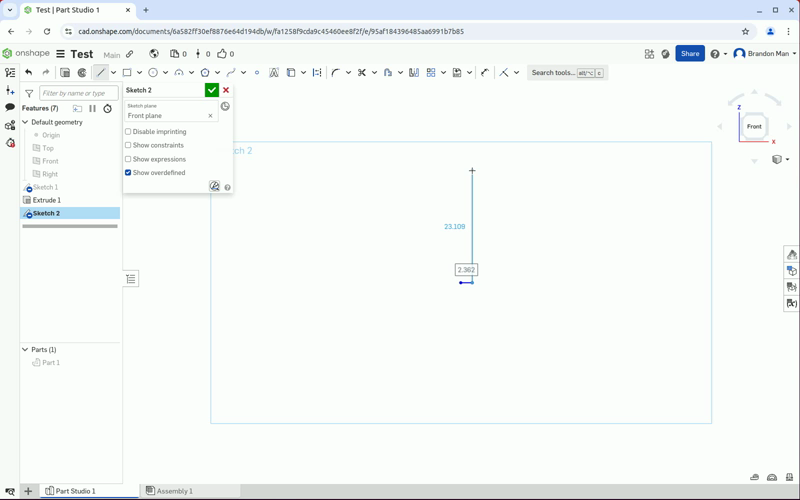
key_up(shift)
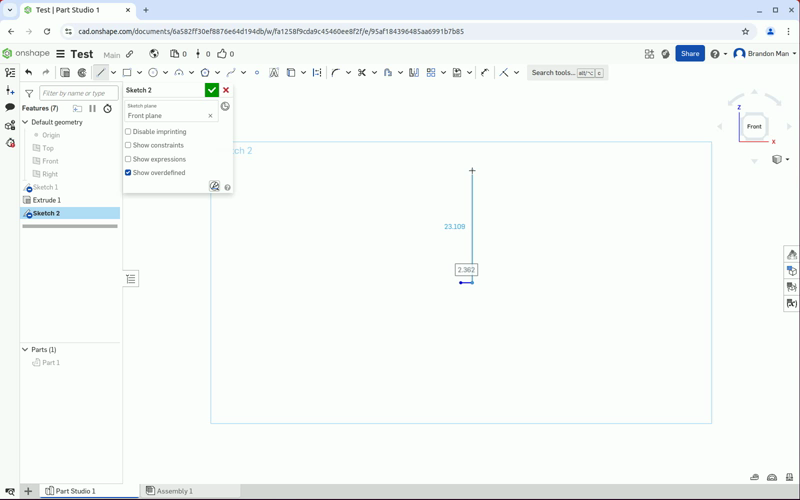
key_down(shift)
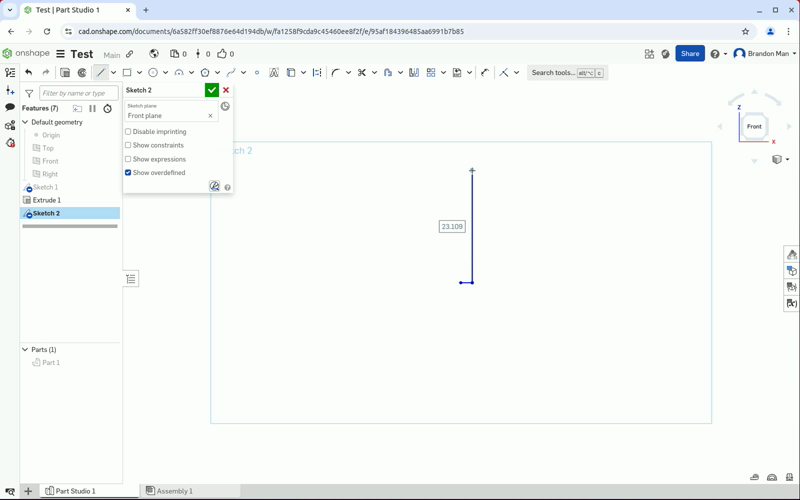
mouse_move(502, 170)
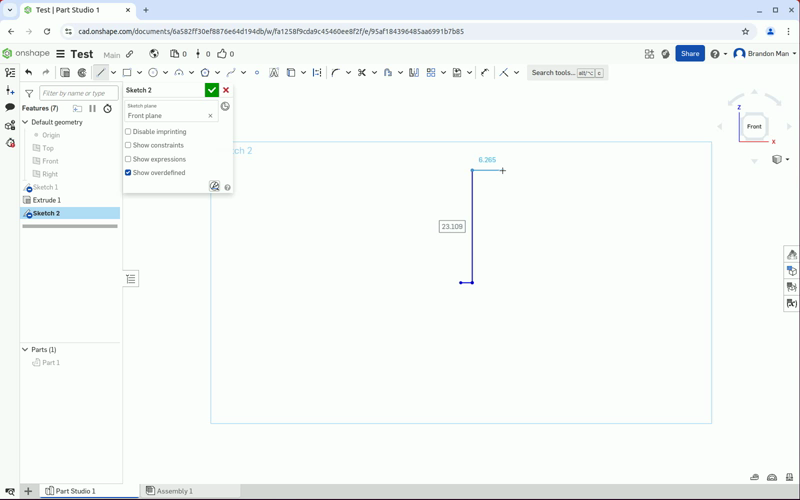
mouse_move(460, 170)
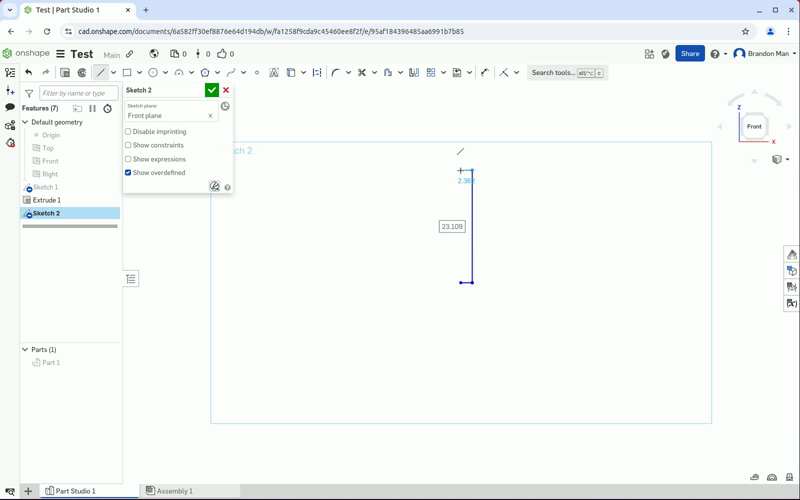
click(460, 170)
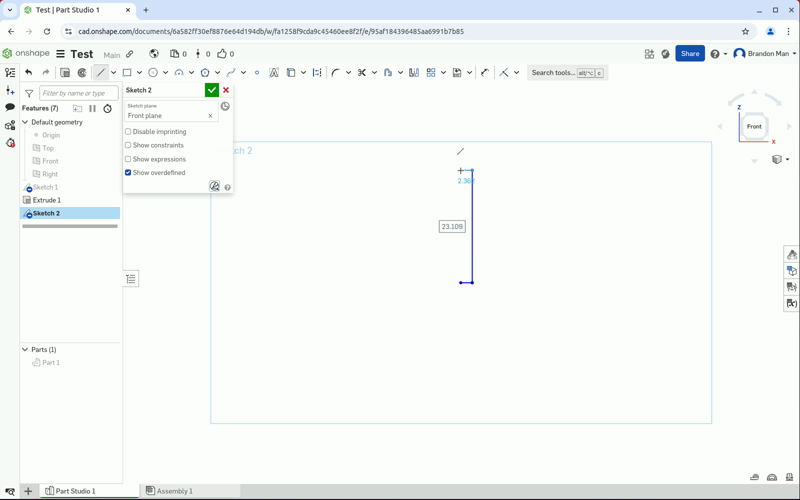
key_up(shift)
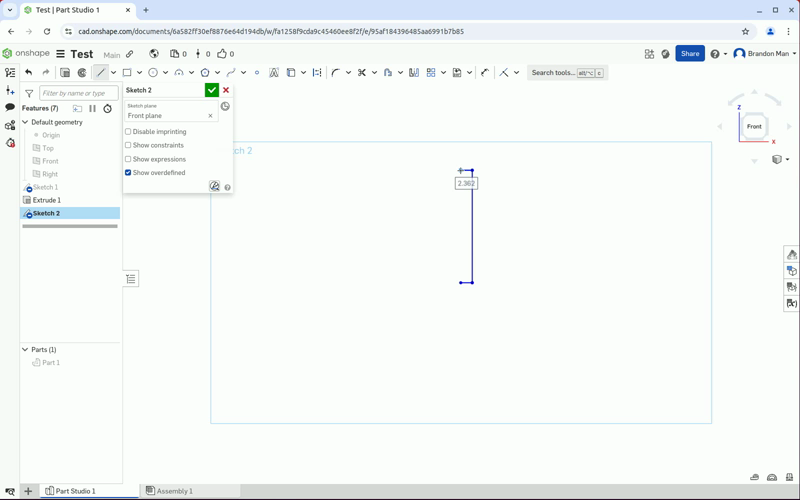
key_down(shift)
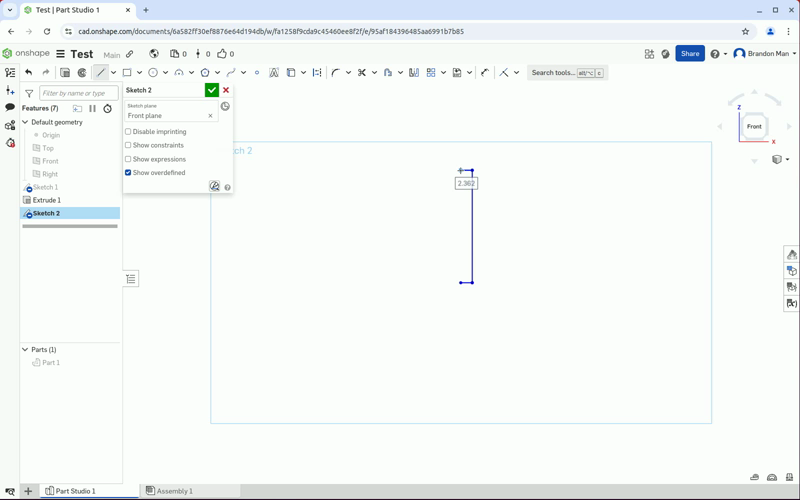
mouse_move(460, 282)
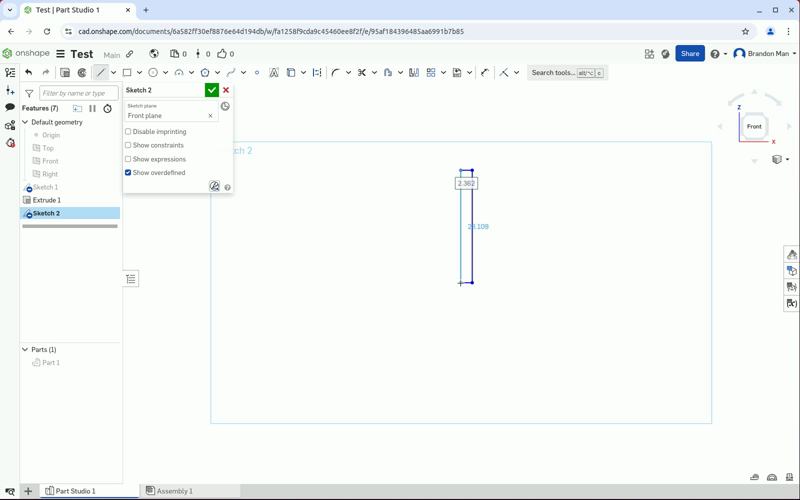
key_up(shift)
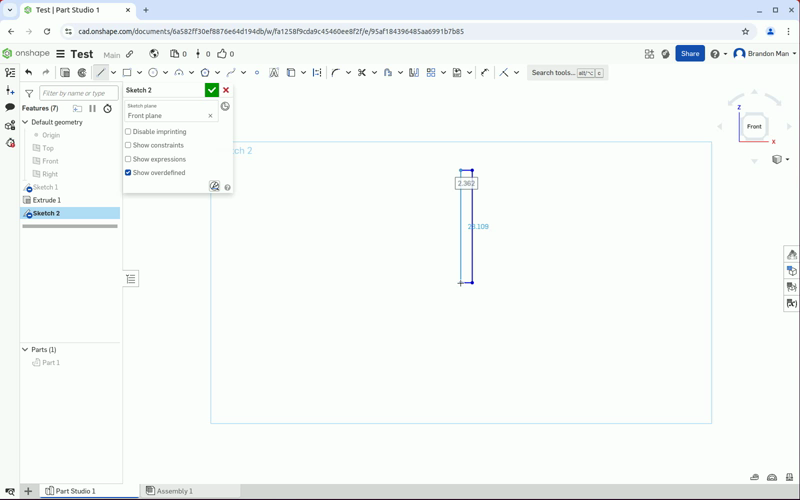
click(460, 282)
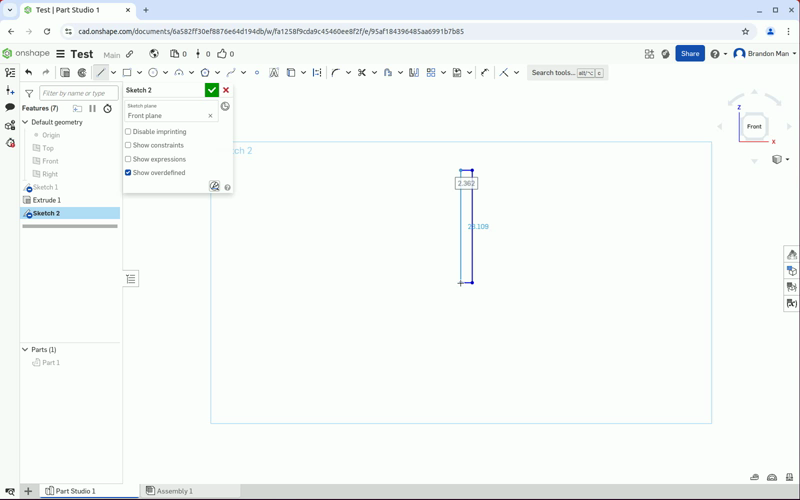
key(esc)
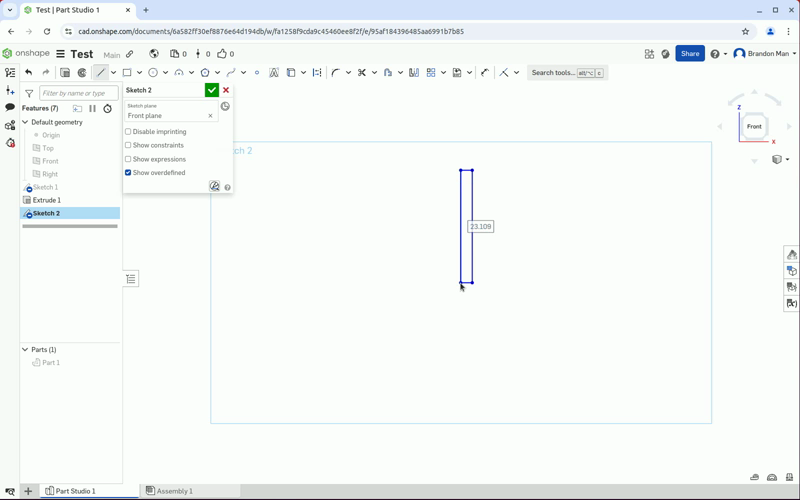
mouse_move(470, 256)
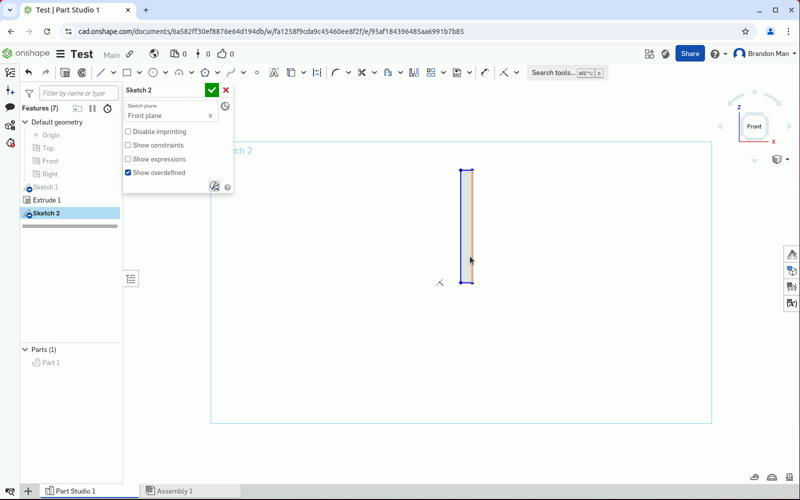
scroll(6)
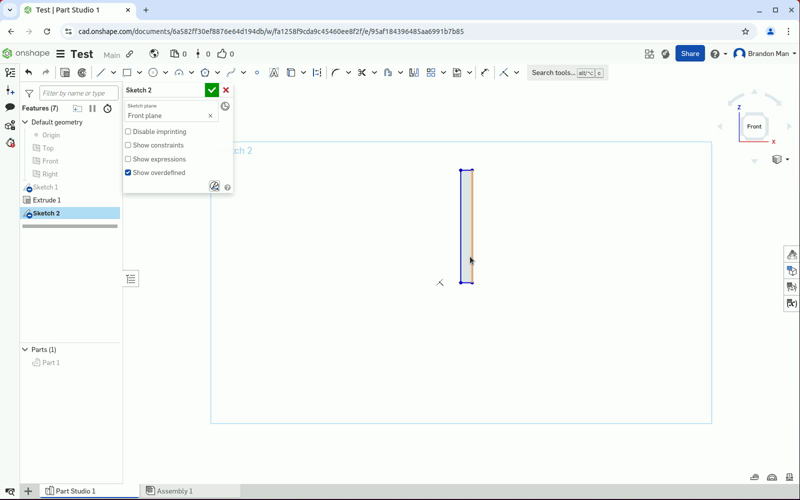
scroll(6)
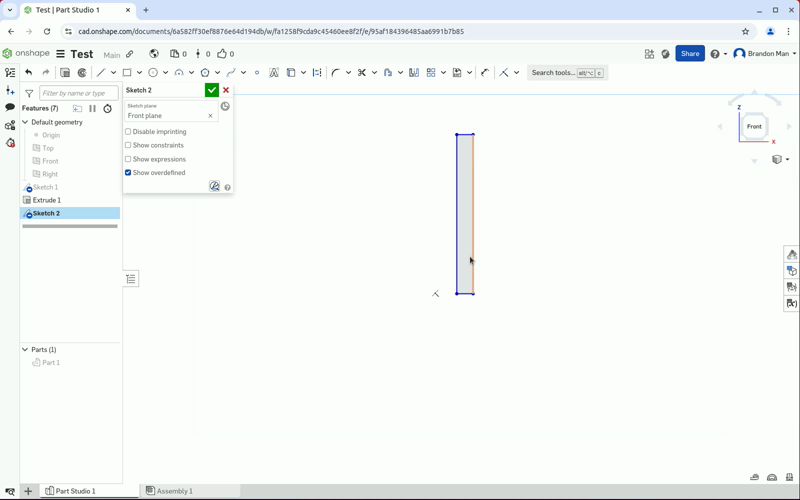
scroll(6)
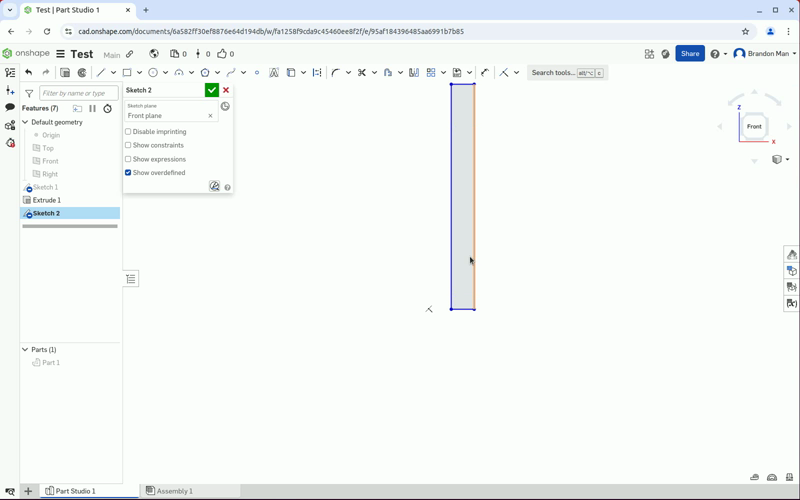
scroll(6)
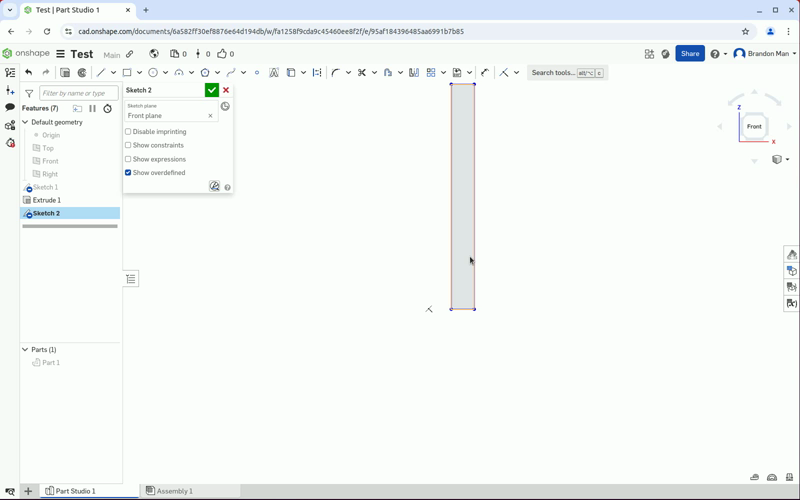
scroll(6)
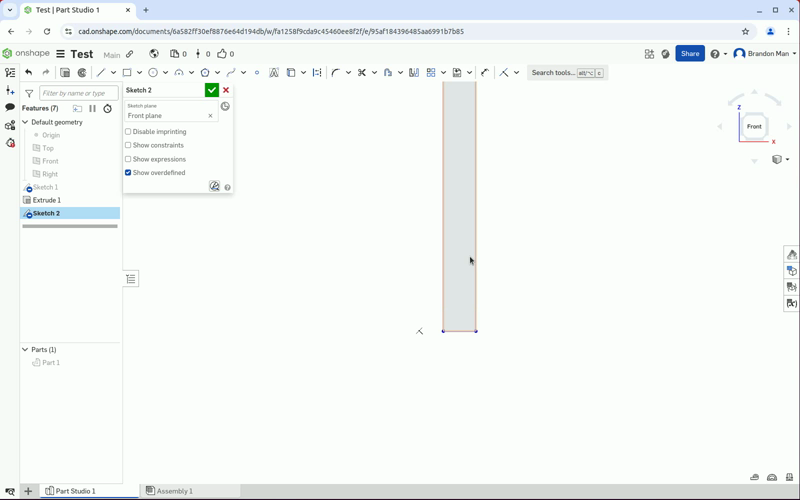
scroll(6)
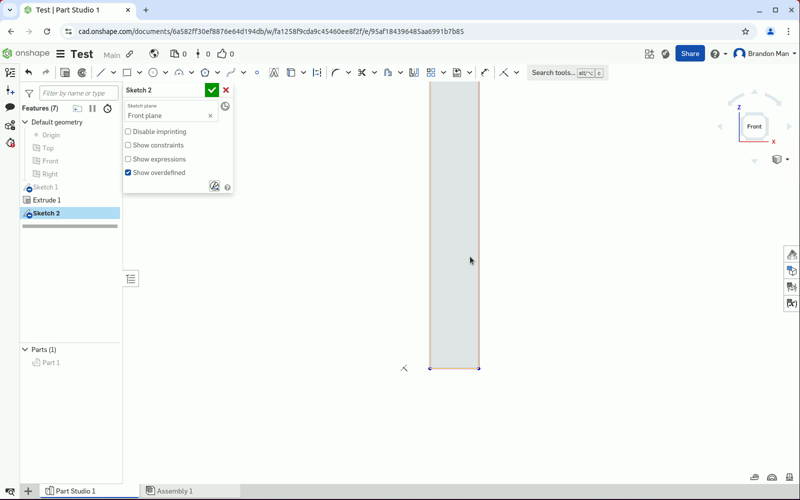
scroll(6)
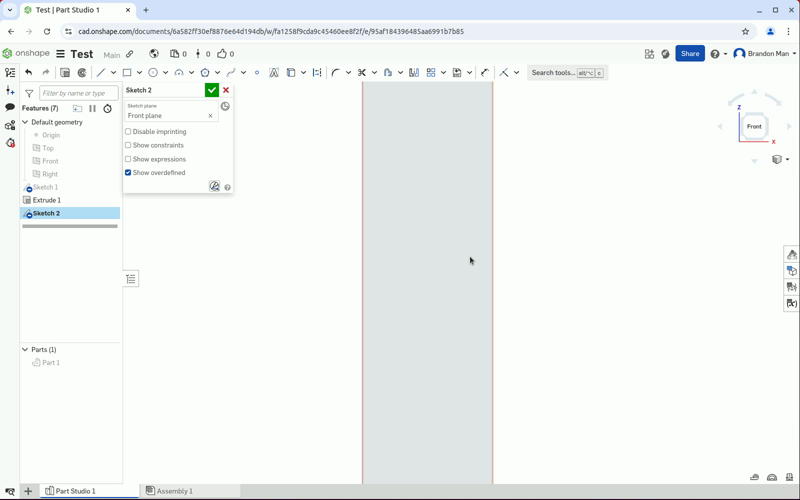
click(470, 256)
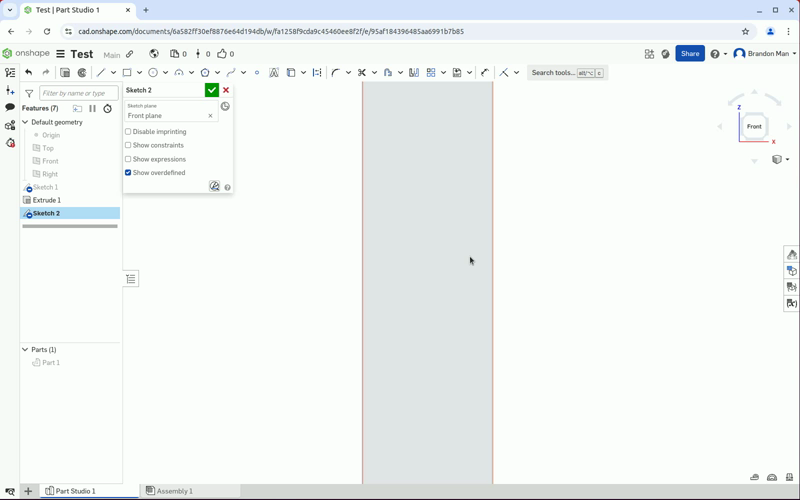
scroll(-6)
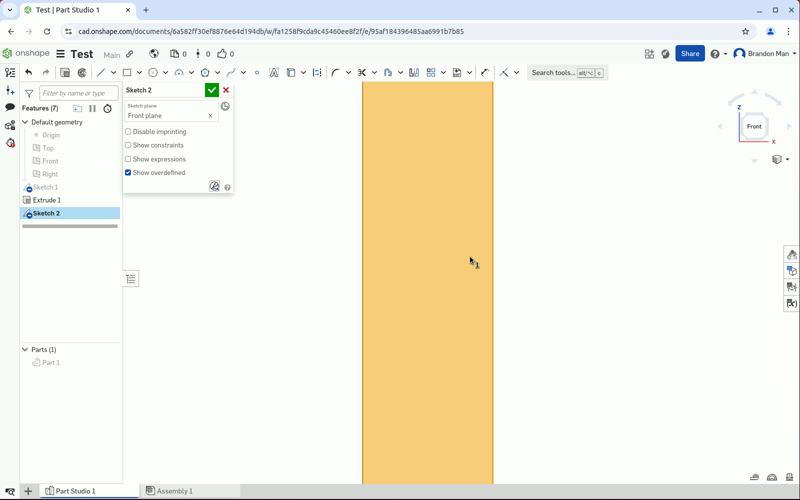
scroll(-6)
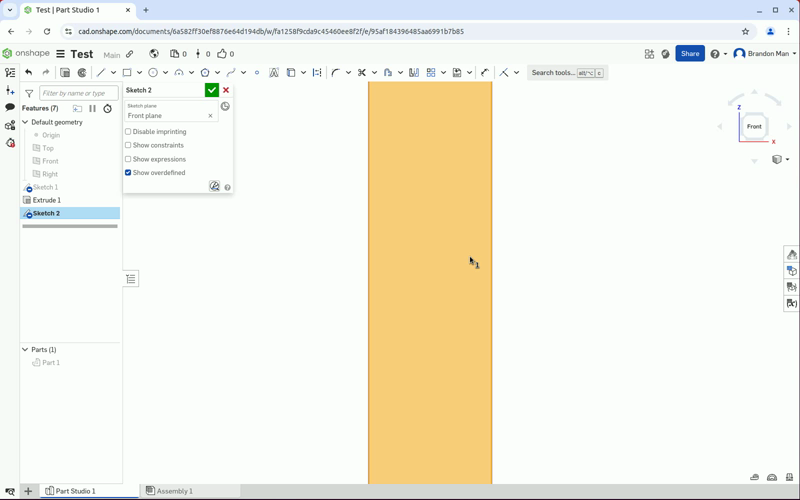
scroll(-6)
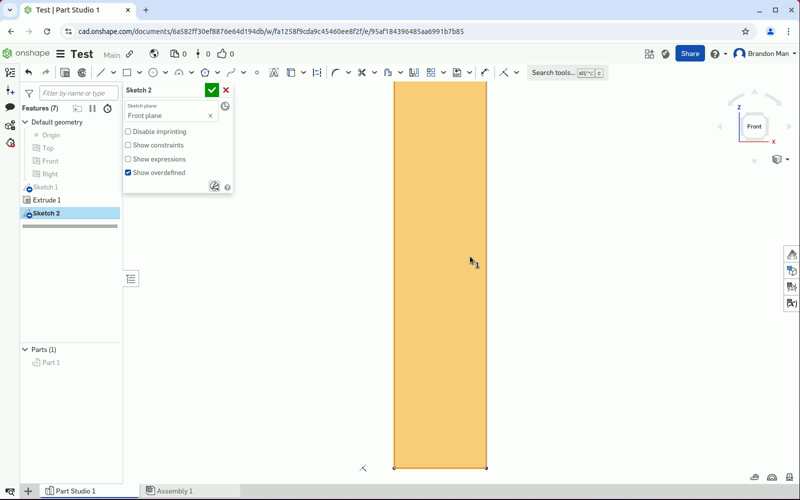
scroll(-6)
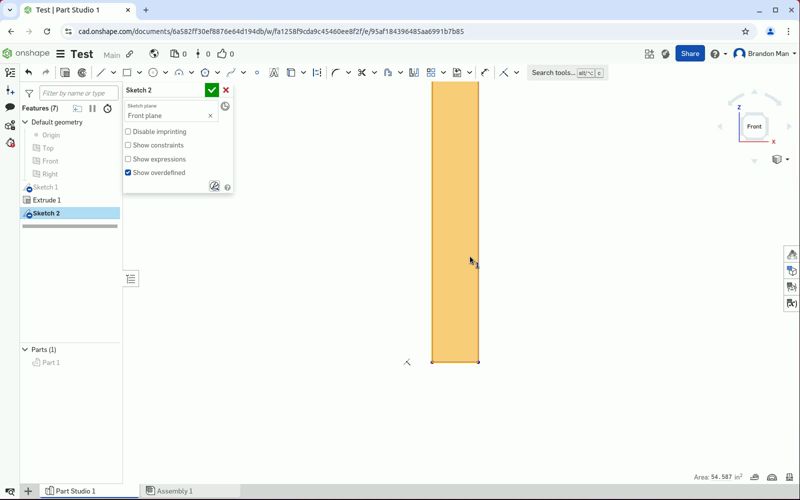
scroll(-6)
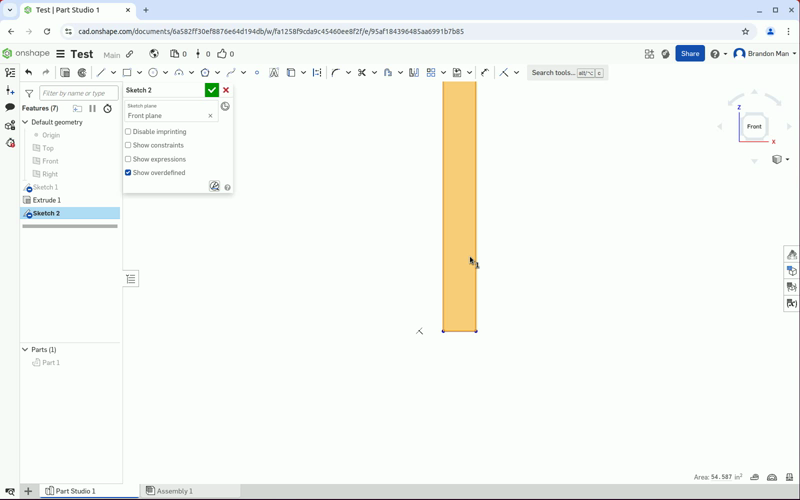
scroll(-6)
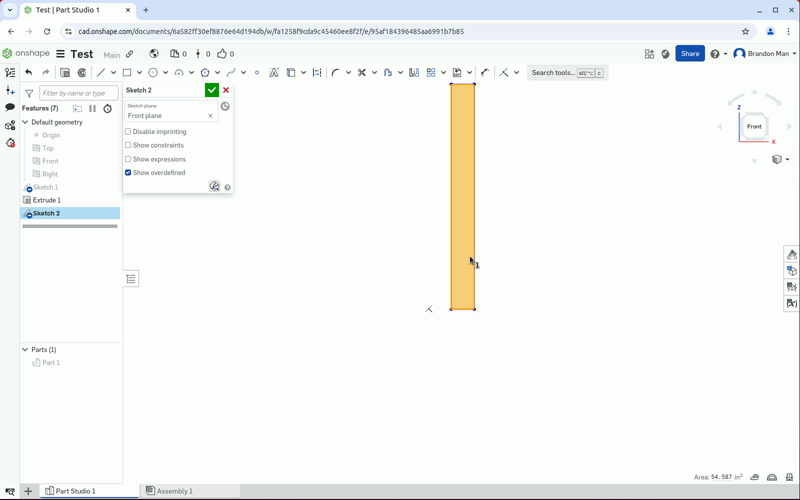
scroll(-6)
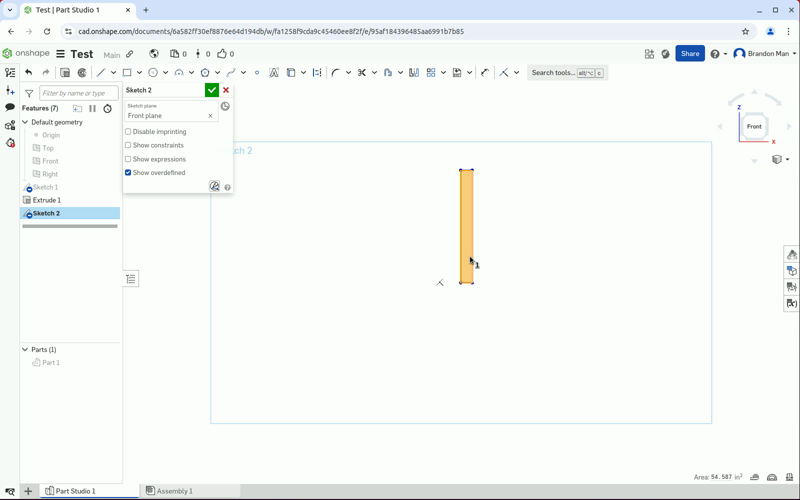
mouse_move(73, 352)
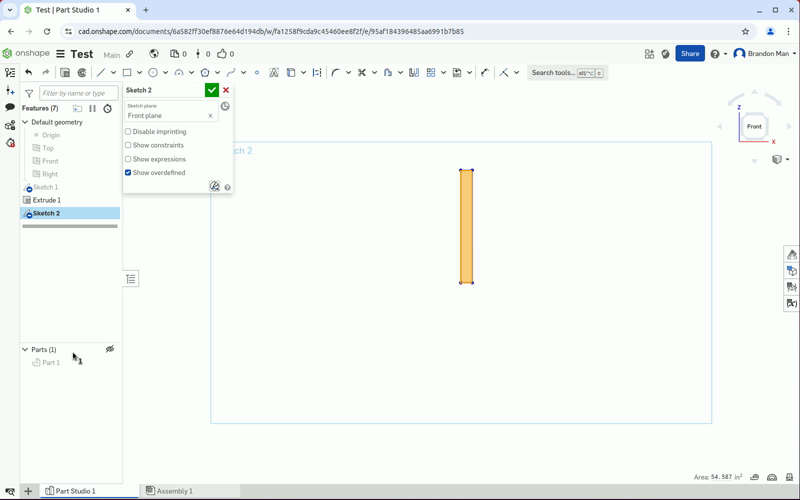
key(shift+y)
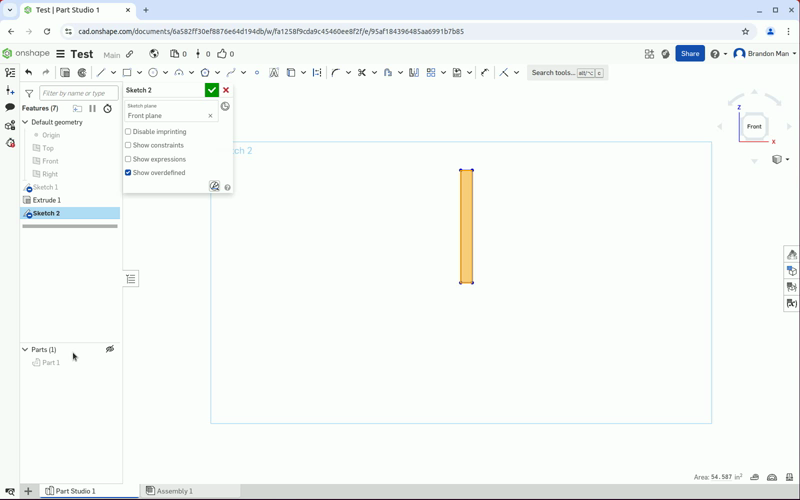
key(shift+e)
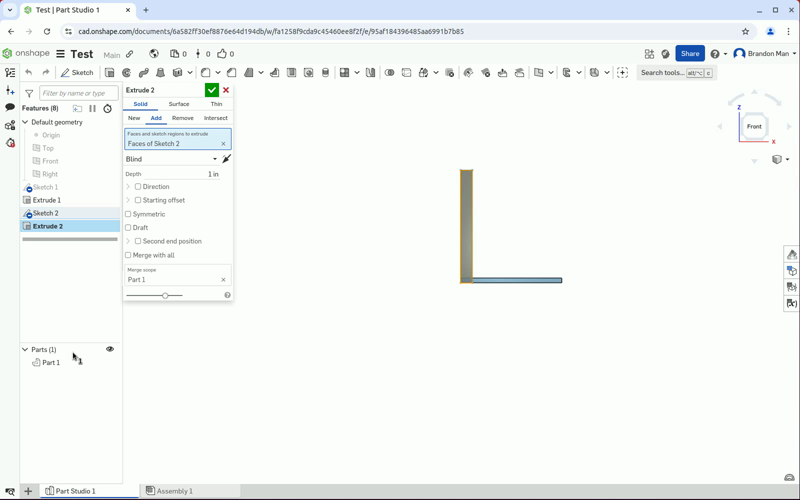
mouse_move(143, 106)
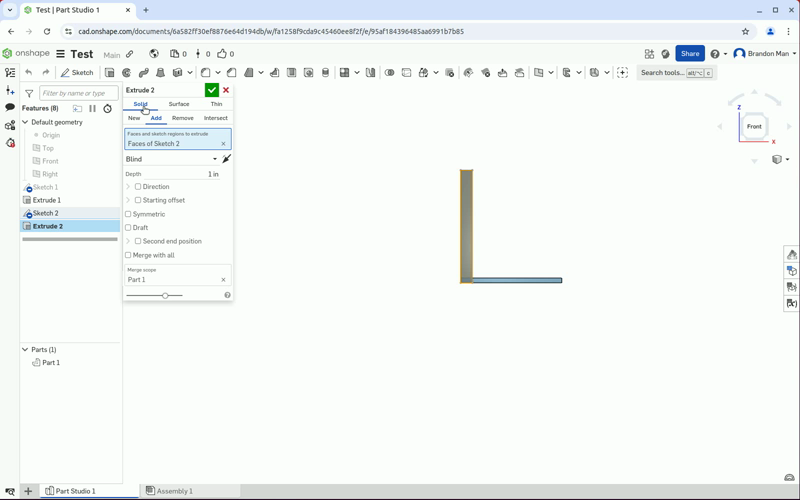
click(143, 106)
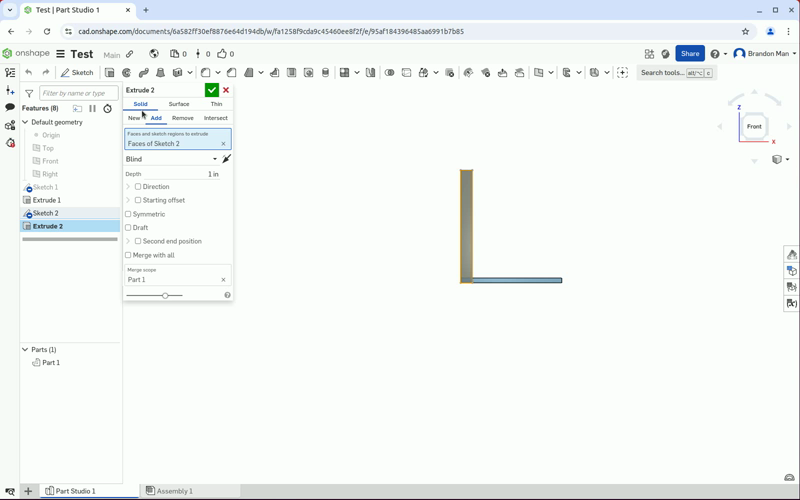
mouse_move(137, 120)
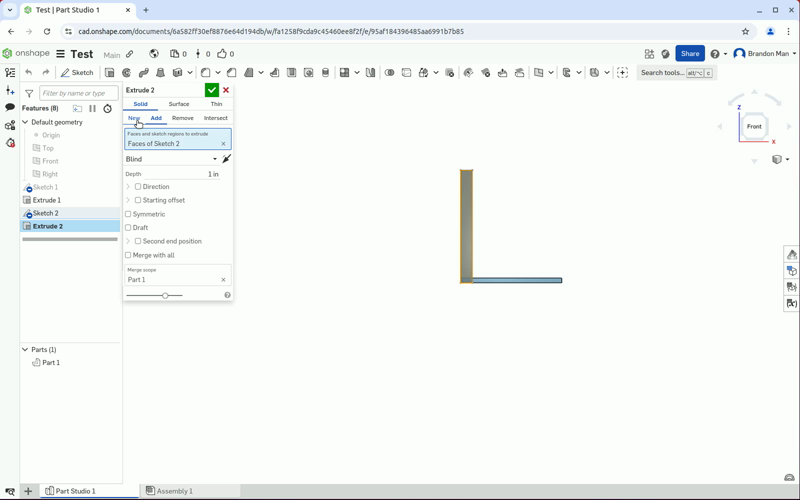
click(137, 120)
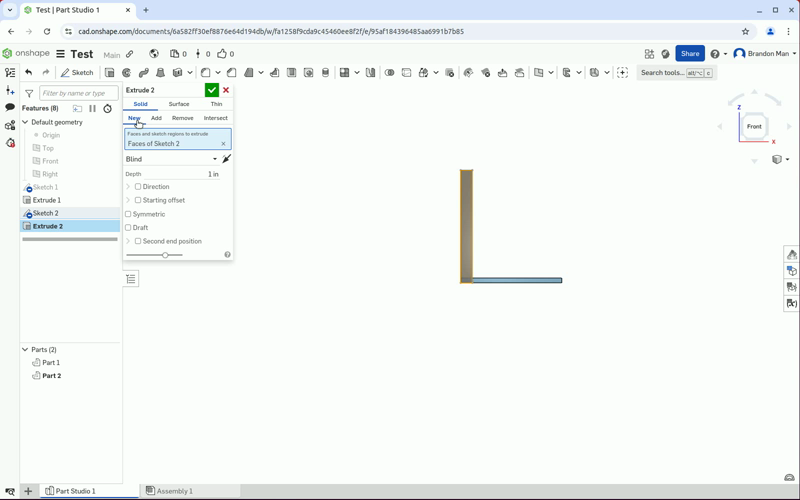
key(tab, 4)
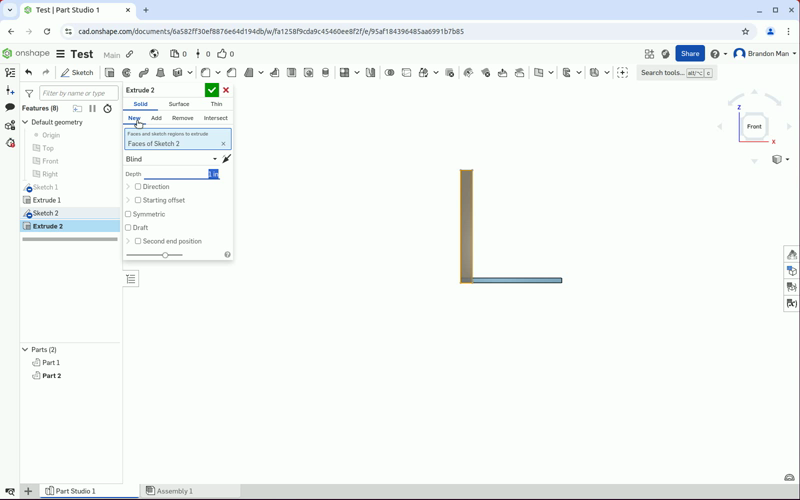
text(-0.481)
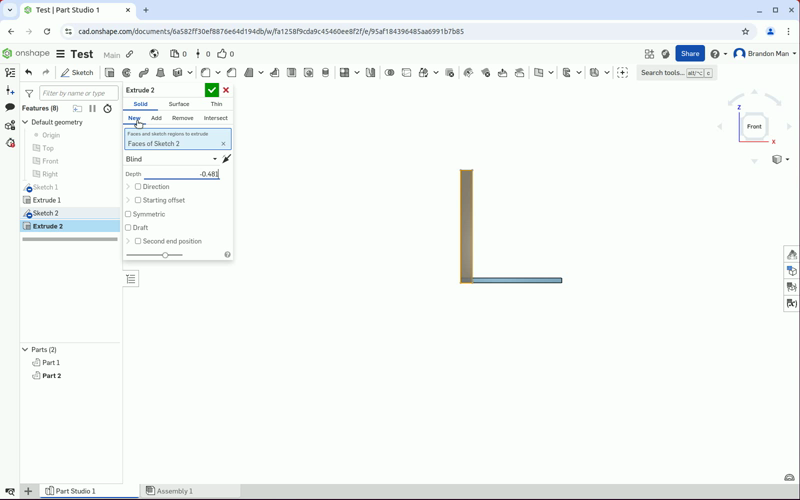
key(enter)
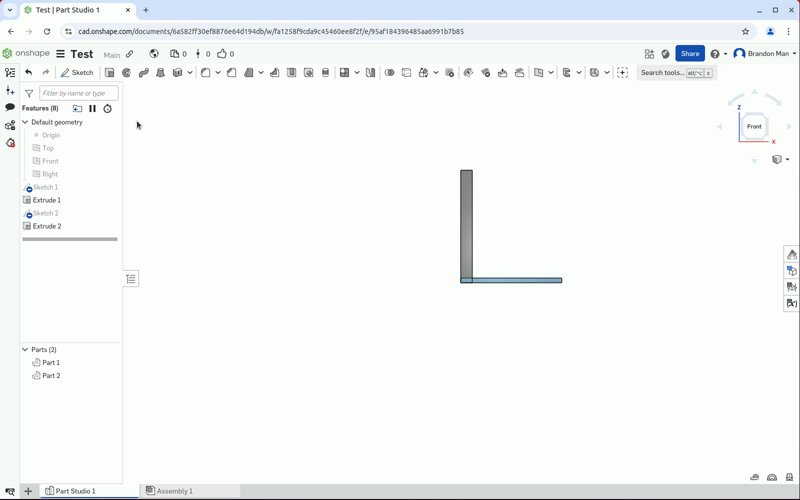
key(shift+h)
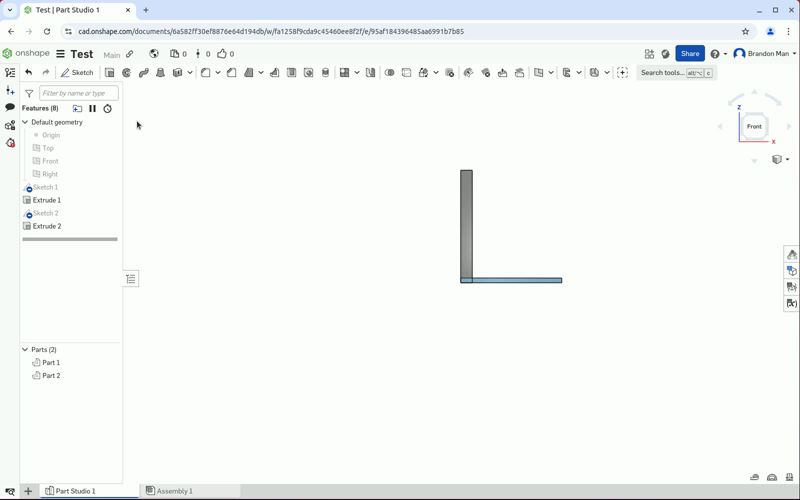
key(shift+h)
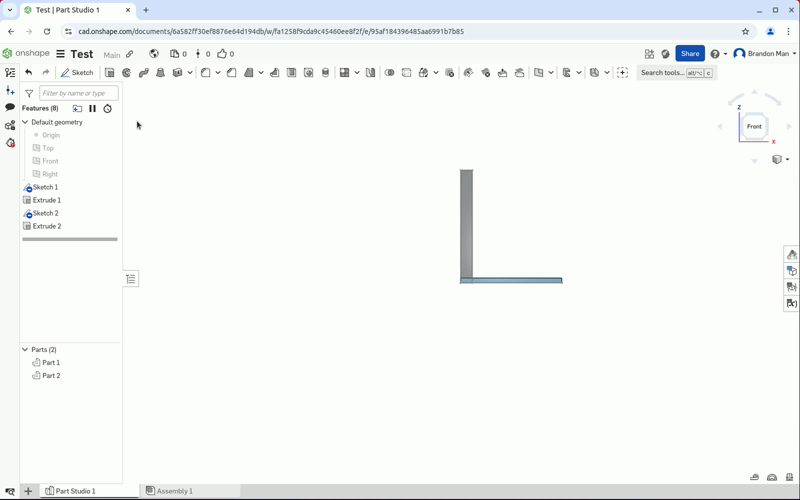
key(shift+7)
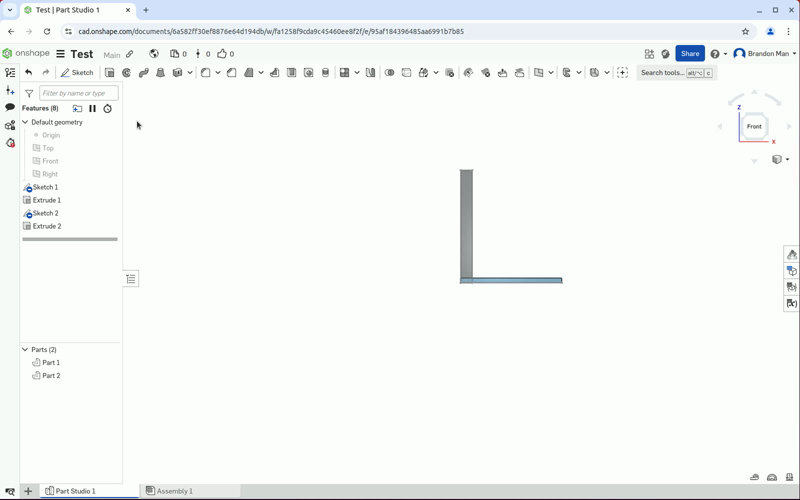
key(left, 2)
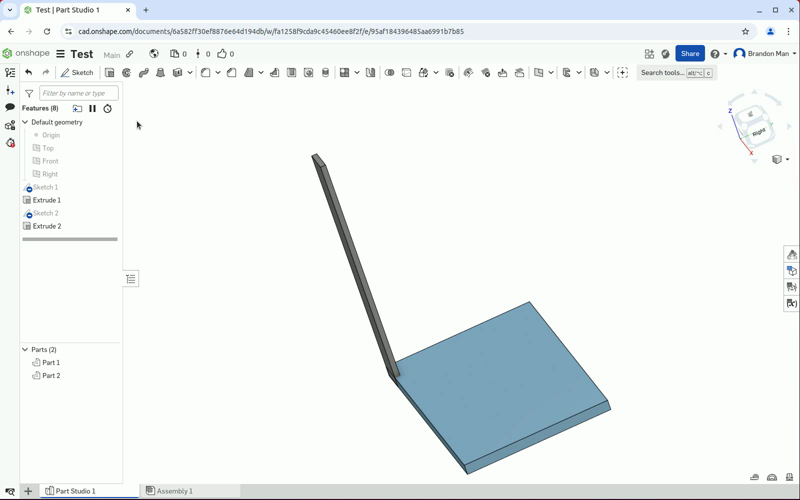
key(down, 2)
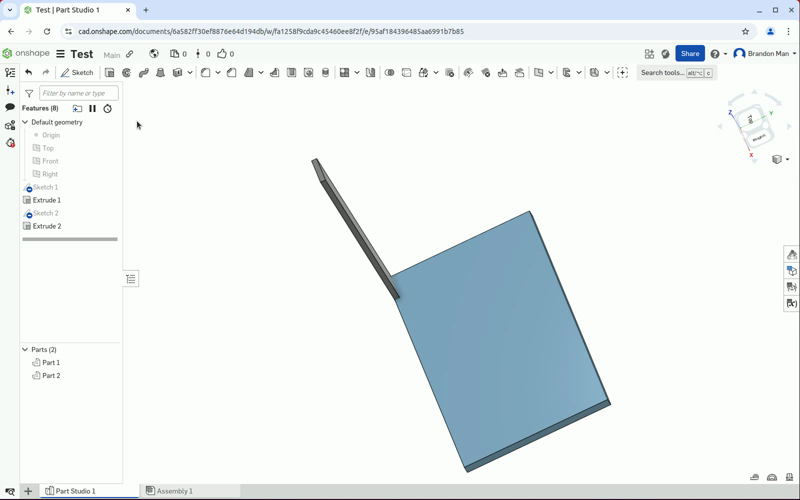
key(up, 2)
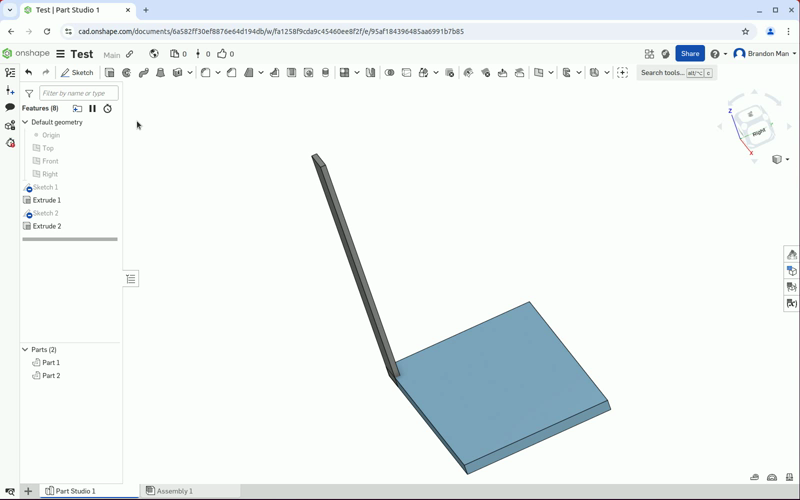
key(right, 2)
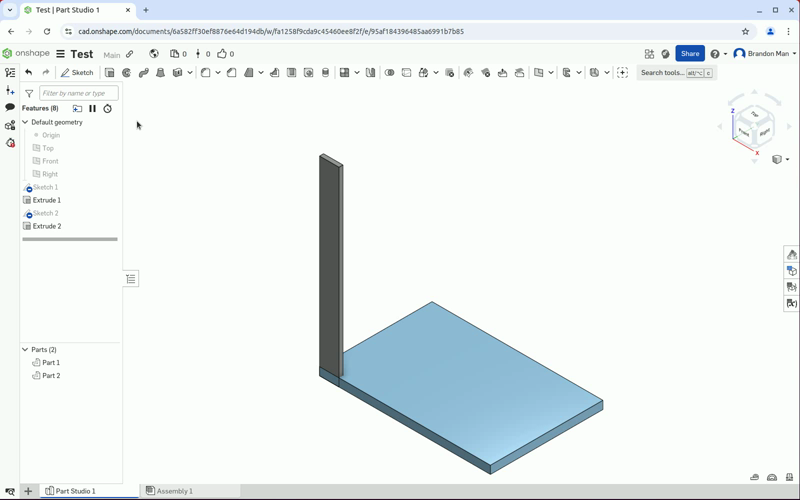
mouse_move(73, 189)
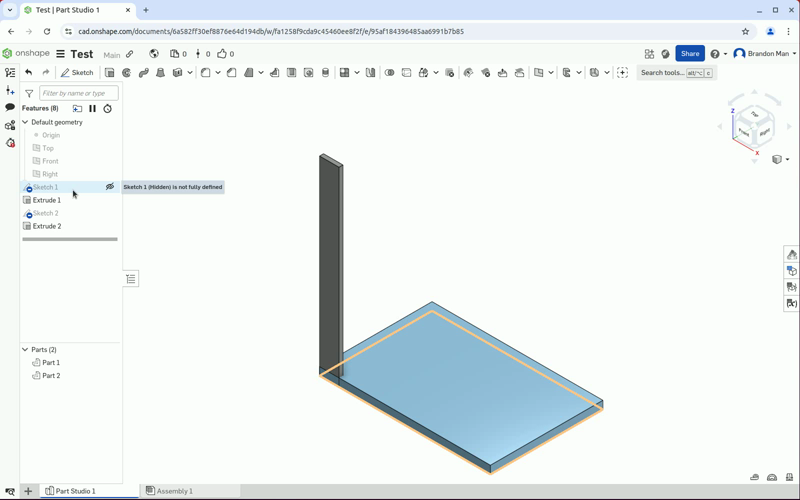
click(73, 189)